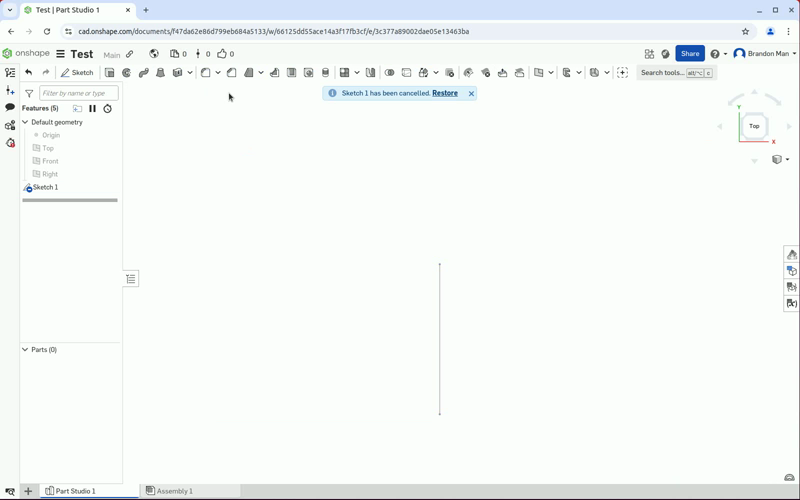
key(shift+h)
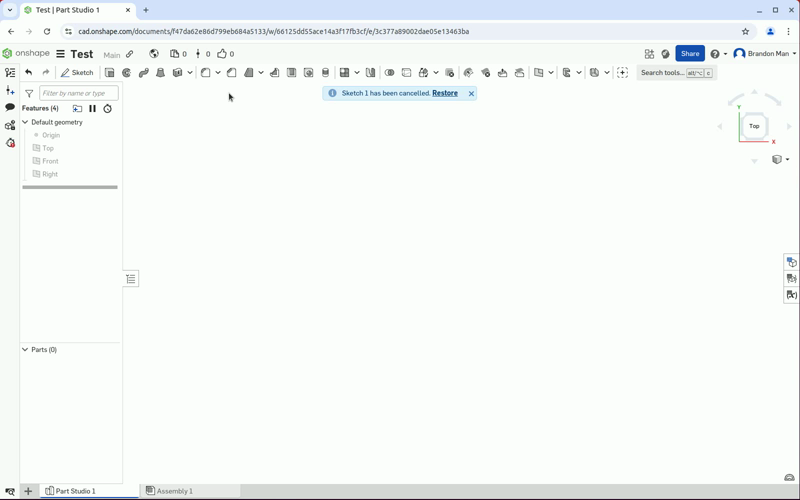
mouse_move(73, 352)
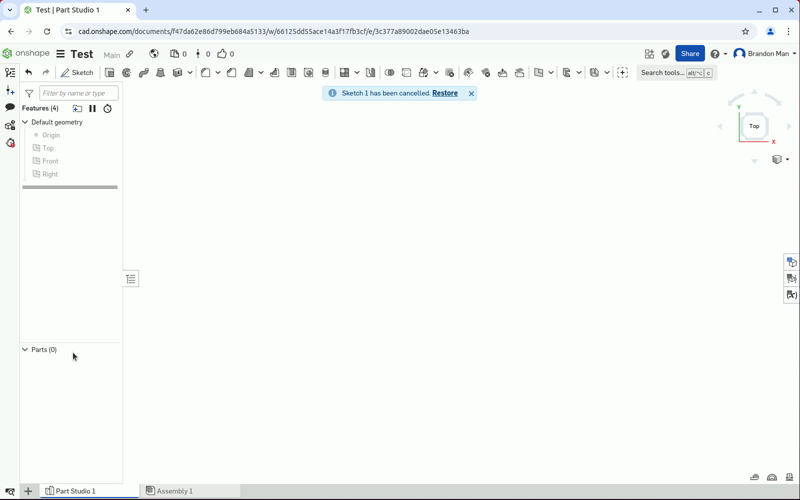
key(y)
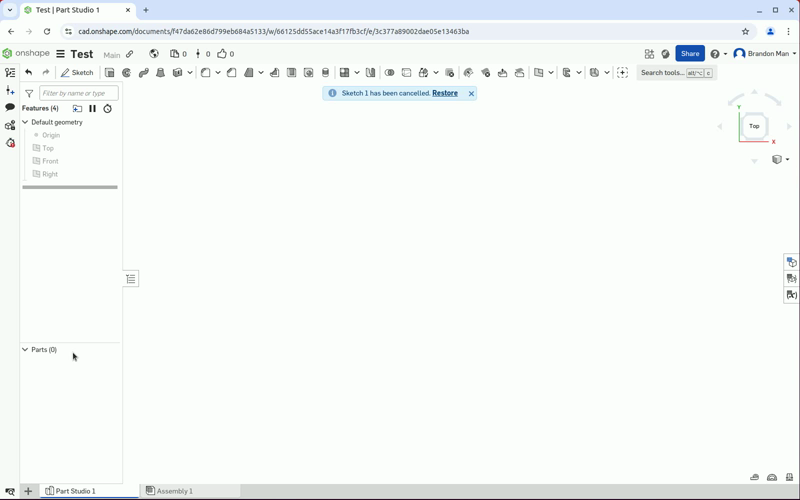
key(shift+p)
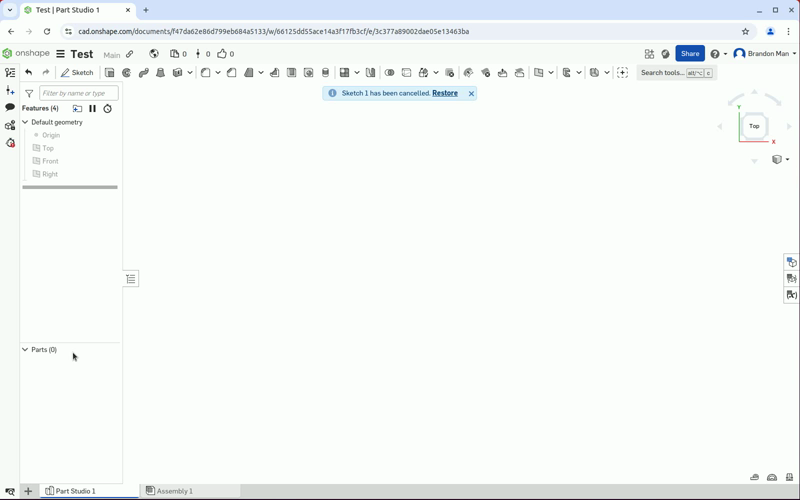
key(space)
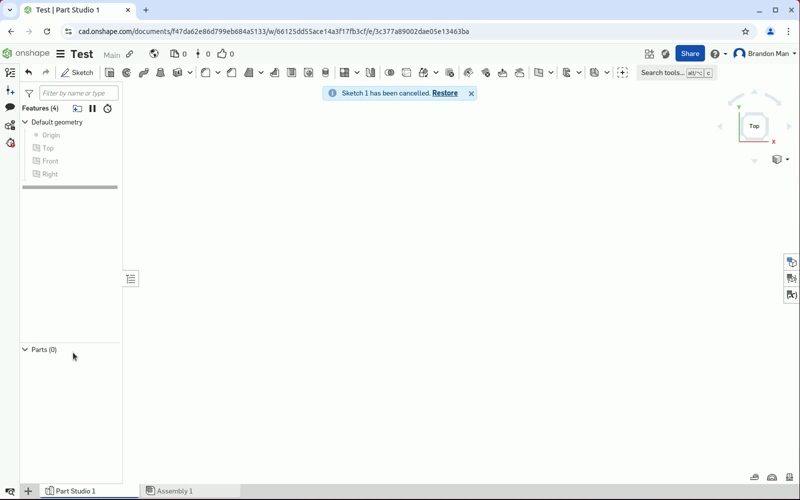
key_down(shift)
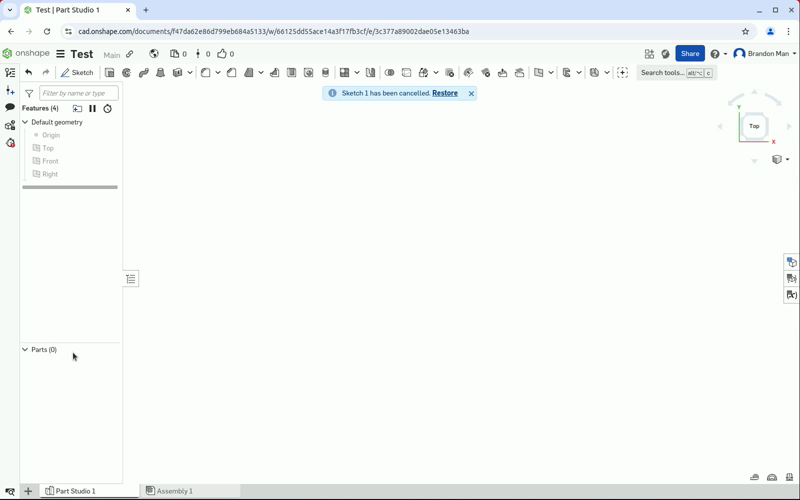
key(up)
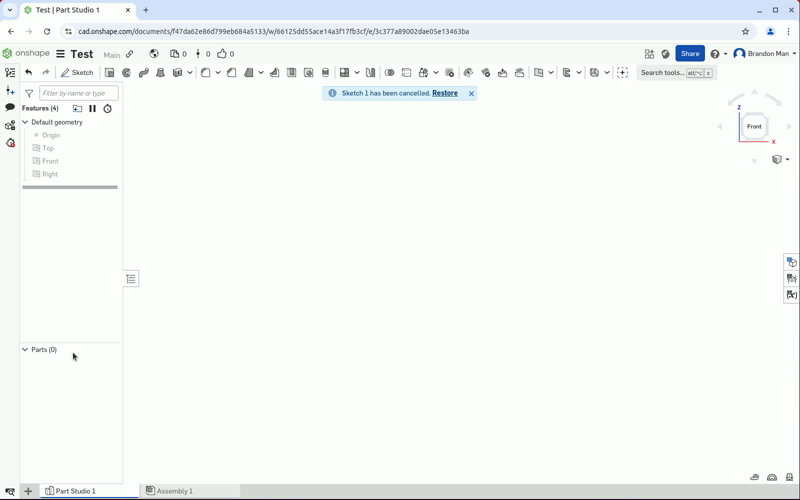
key_up(shift)
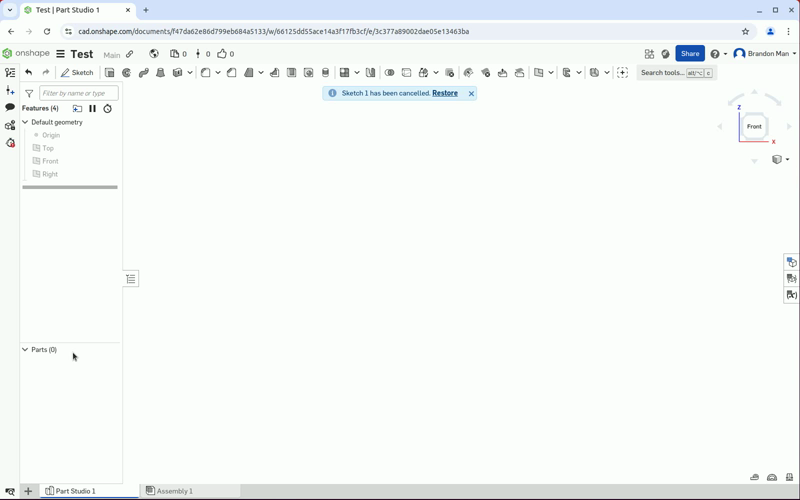
mouse_move(73, 352)
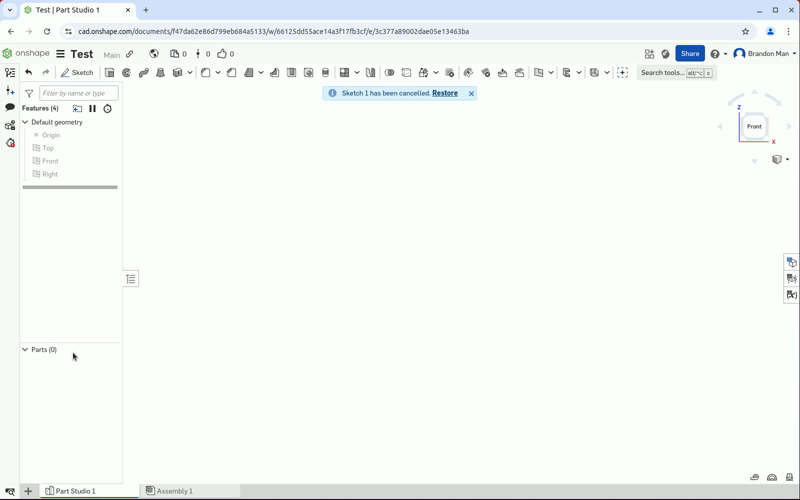
key(shift+y)
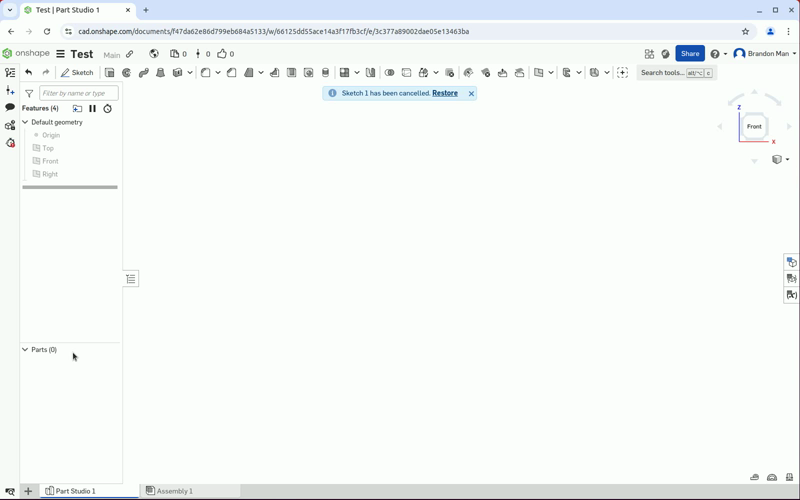
key(shift+s)
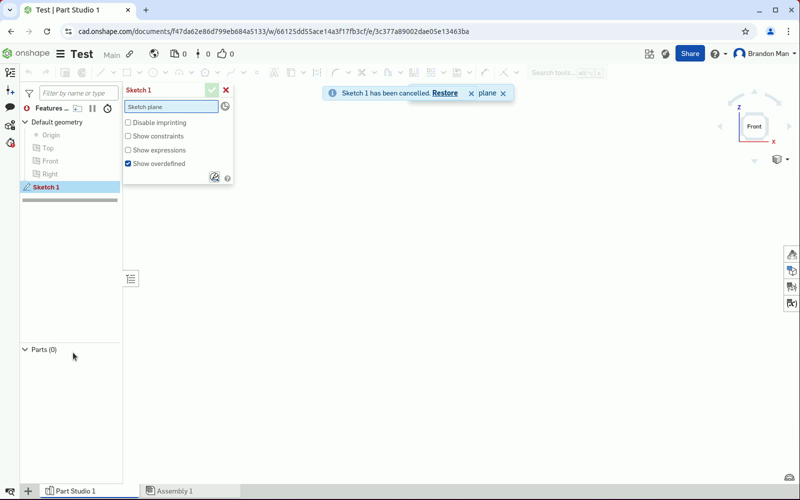
mouse_move(73, 163)
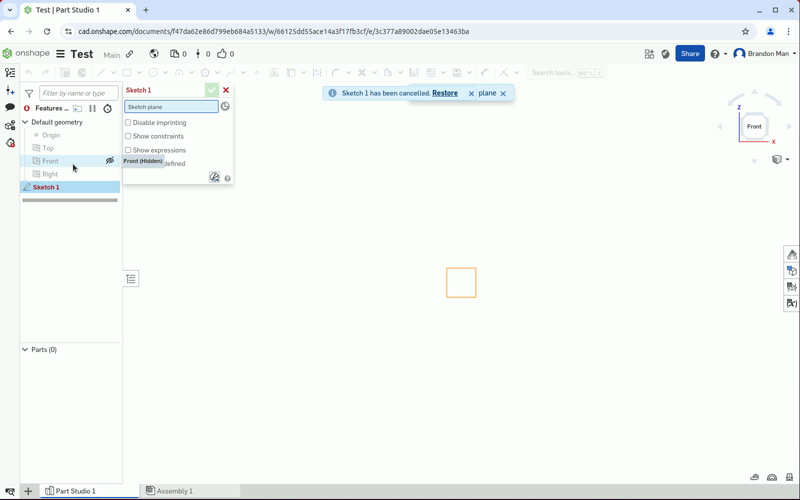
click(73, 163)
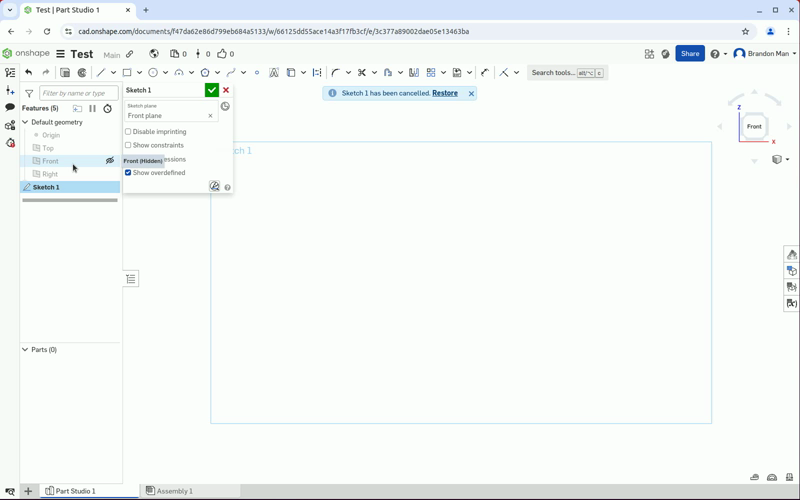
mouse_move(73, 352)
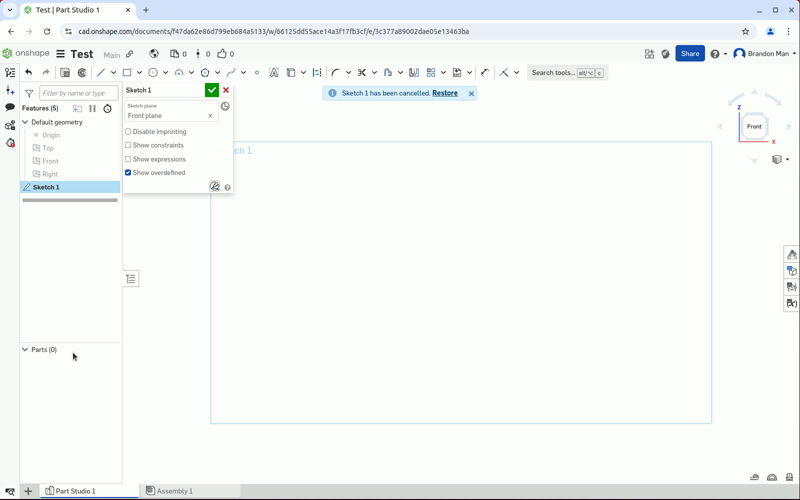
key(y)
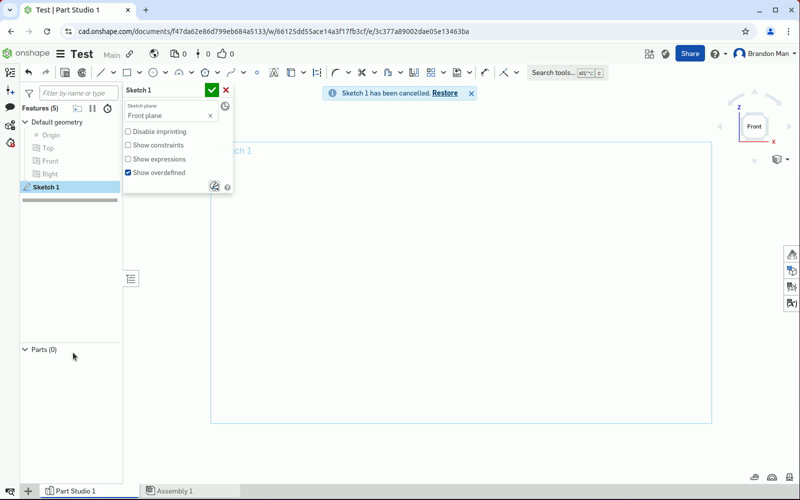
key(c)
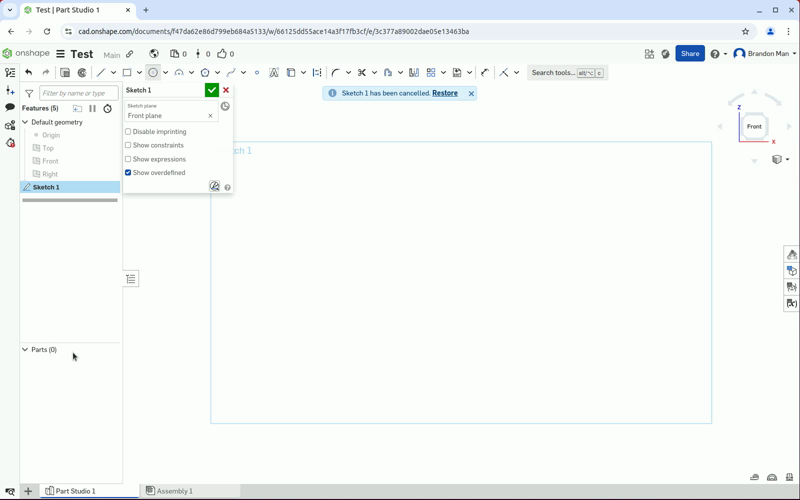
key_down(shift)
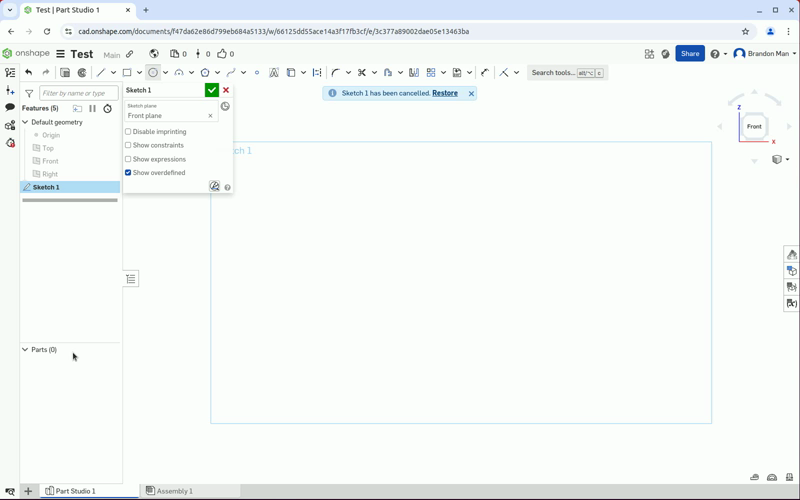
mouse_move(406, 253)
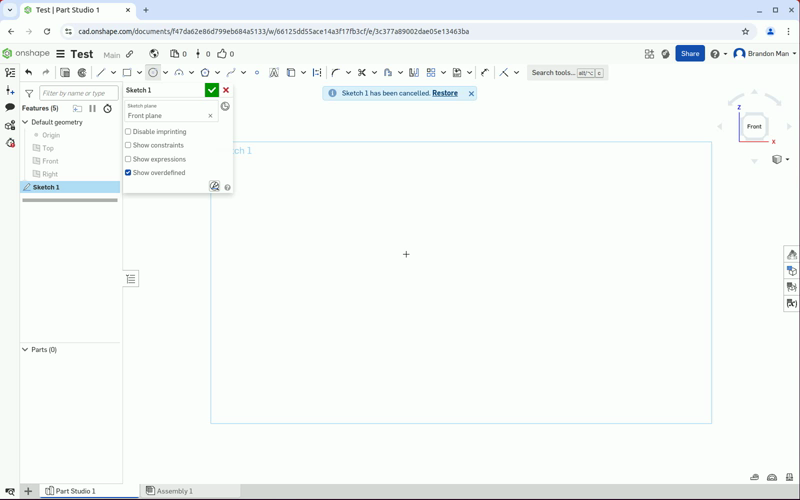
click(406, 253)
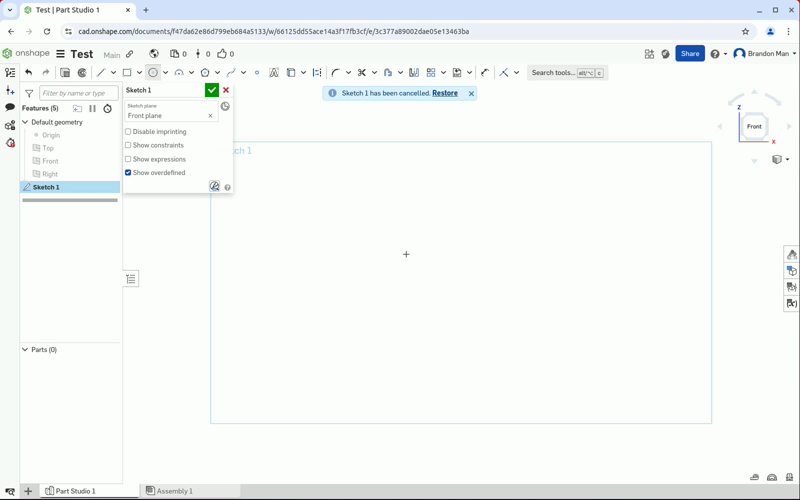
key_up(shift)
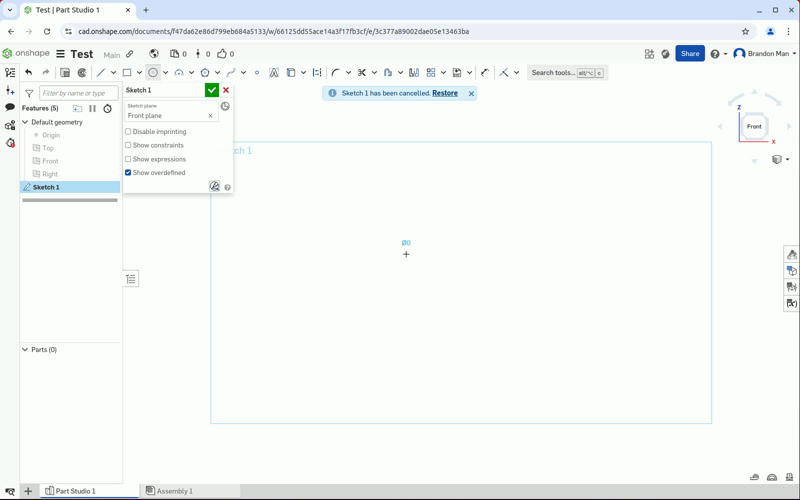
mouse_move(462, 253)
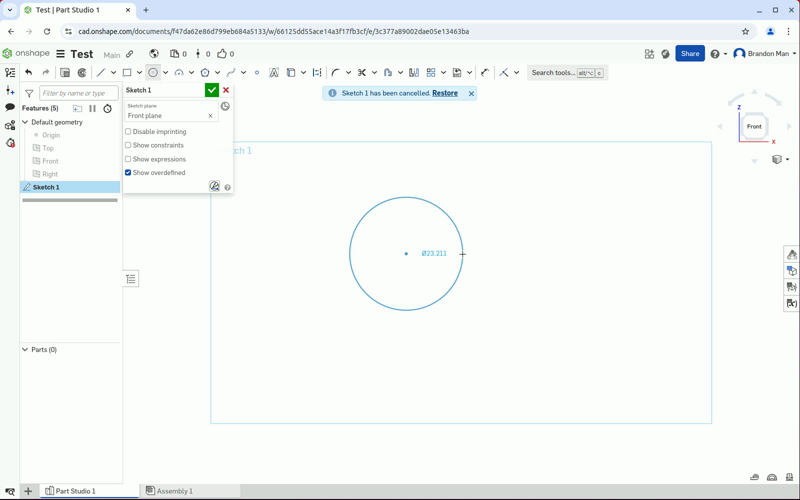
click(462, 253)
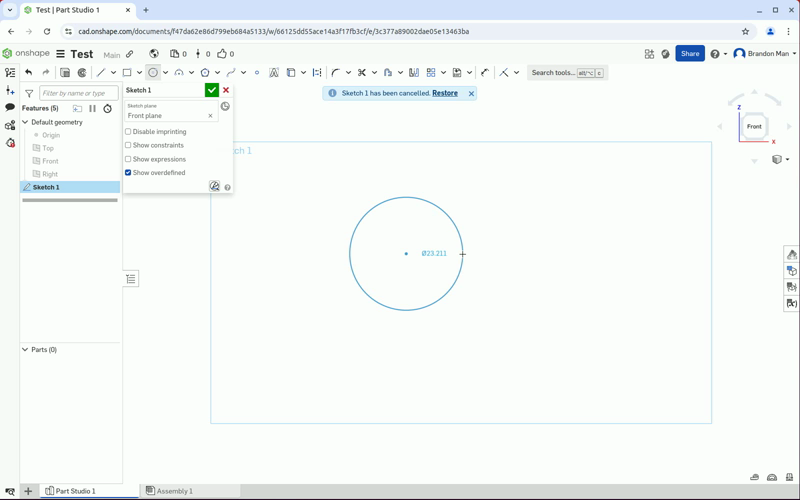
key(esc)
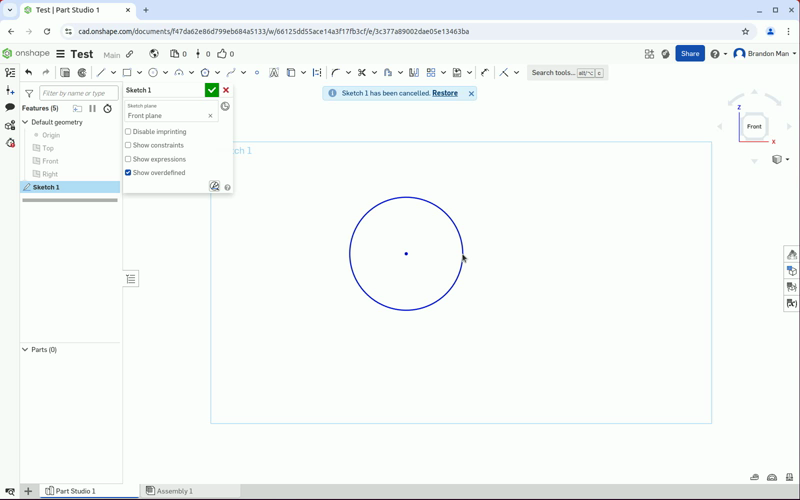
key(c)
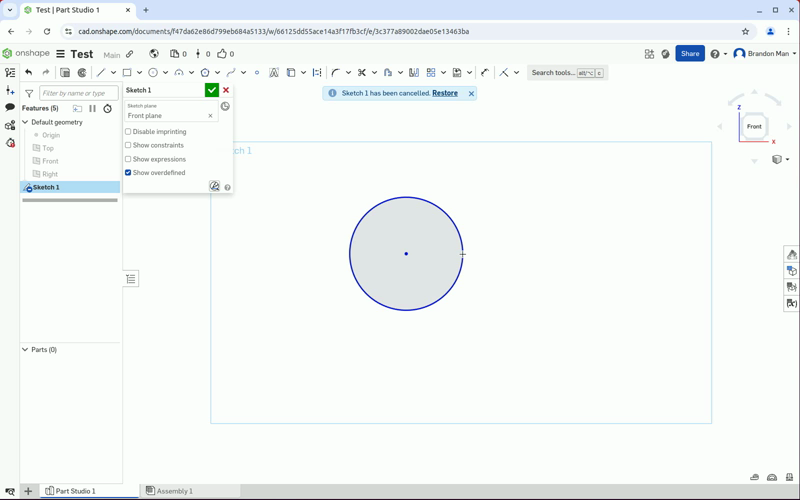
key_down(shift)
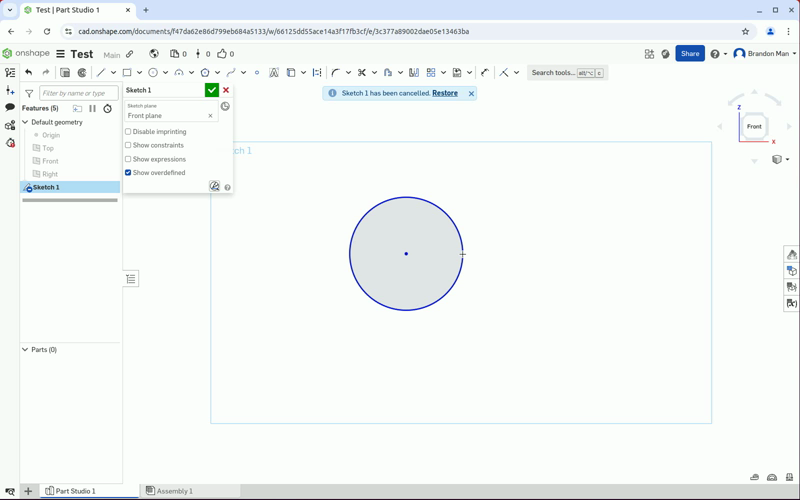
mouse_move(406, 253)
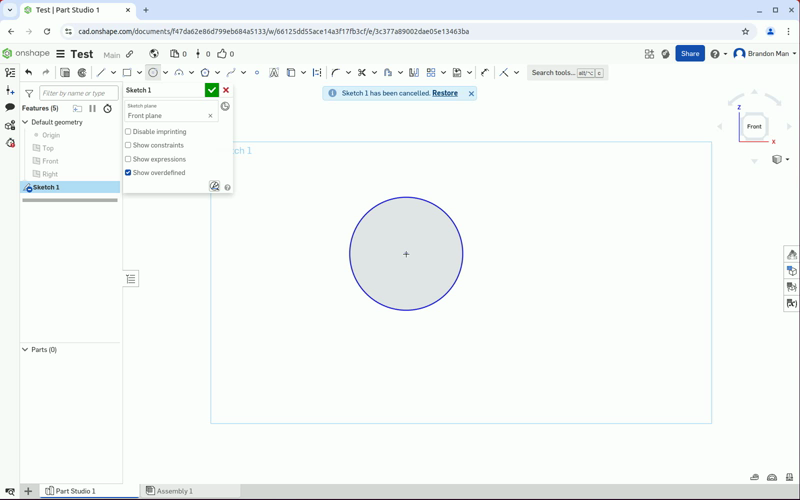
click(406, 253)
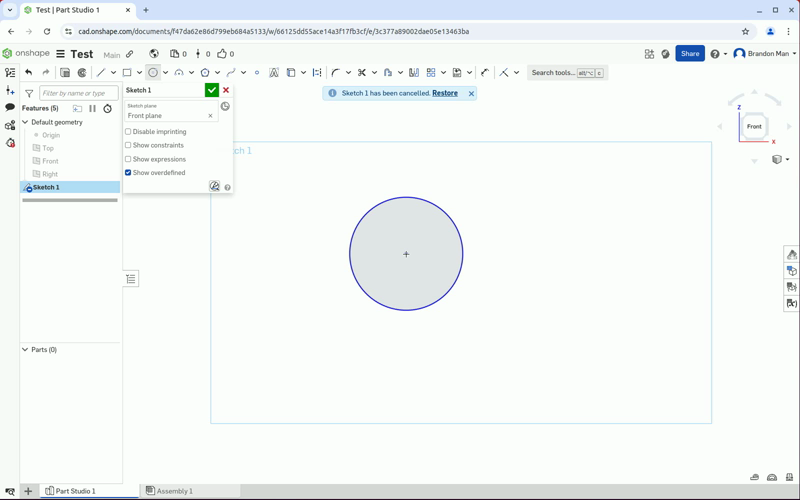
key_up(shift)
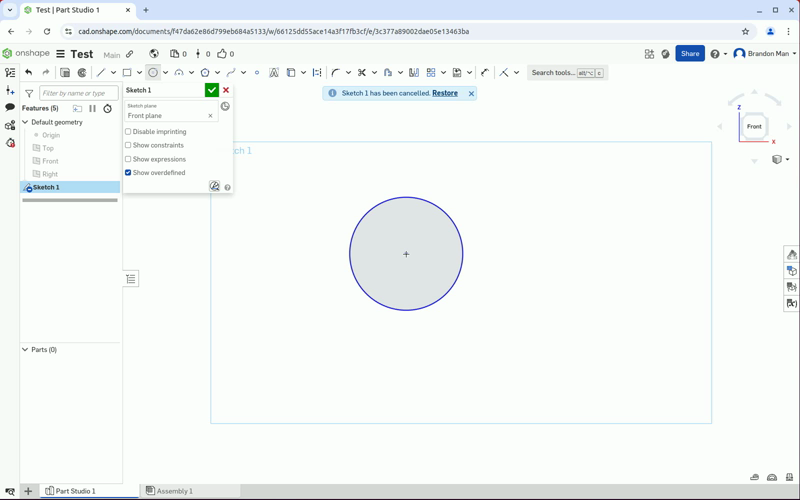
mouse_move(415, 253)
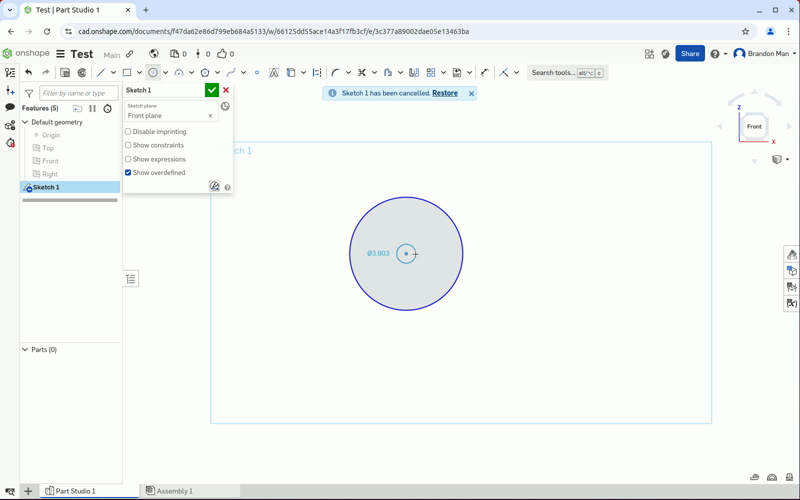
click(415, 253)
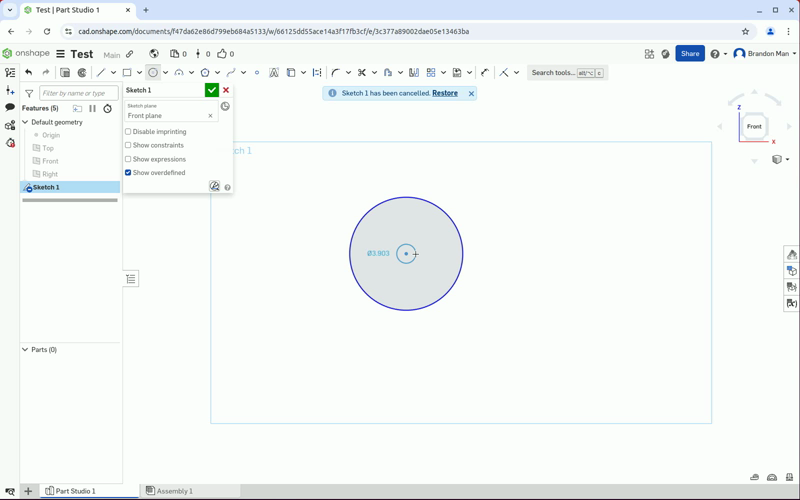
key(esc)
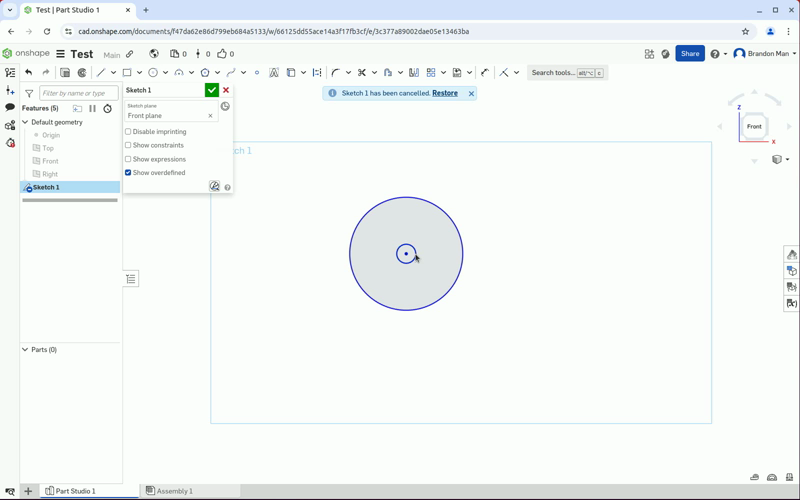
mouse_move(380, 237)
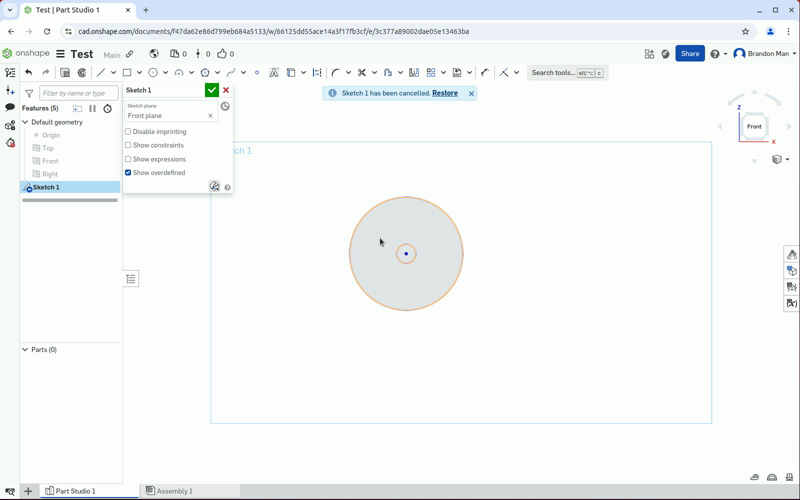
click(380, 237)
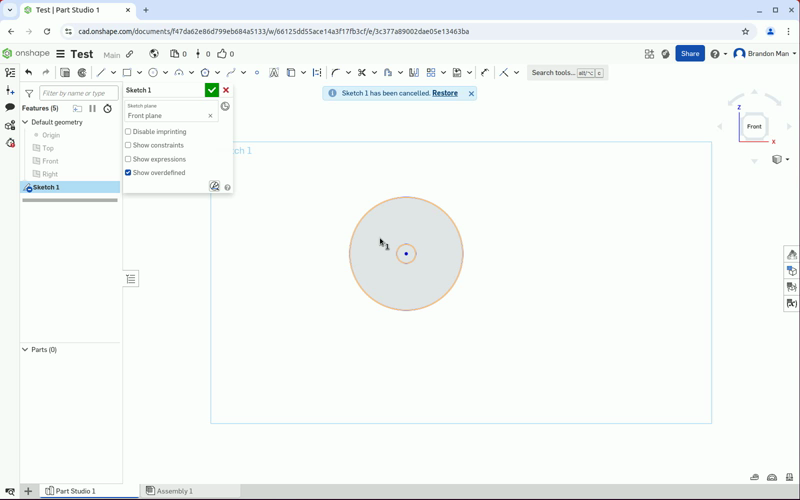
mouse_move(73, 352)
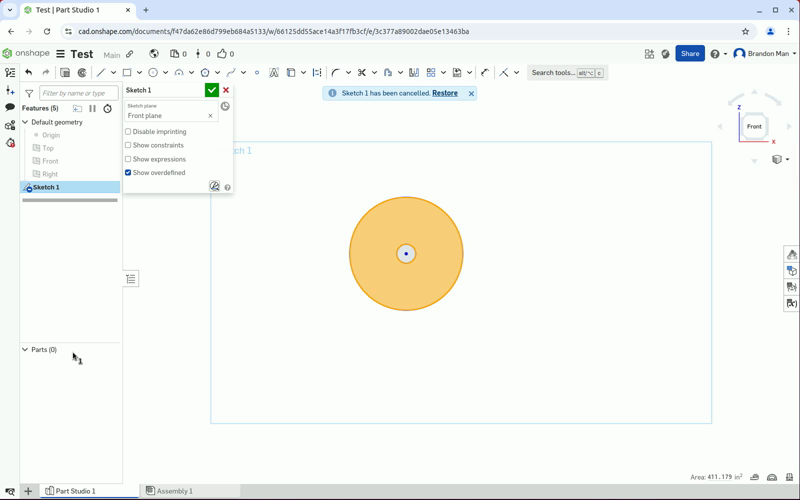
key(shift+y)
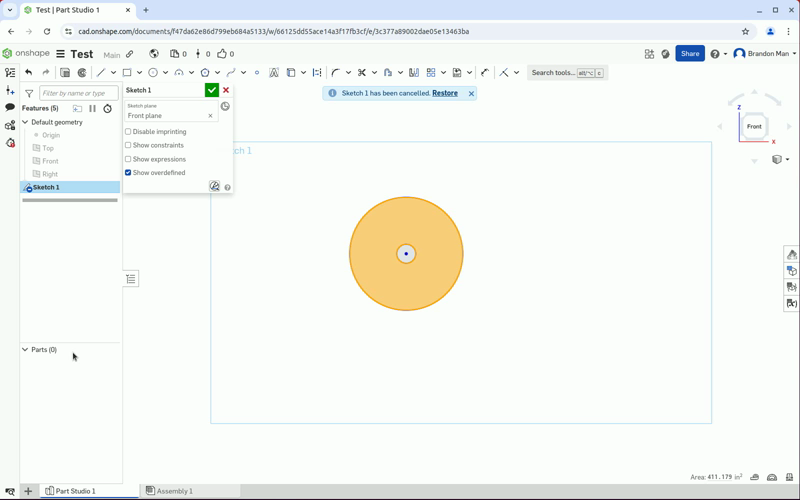
key(shift+e)
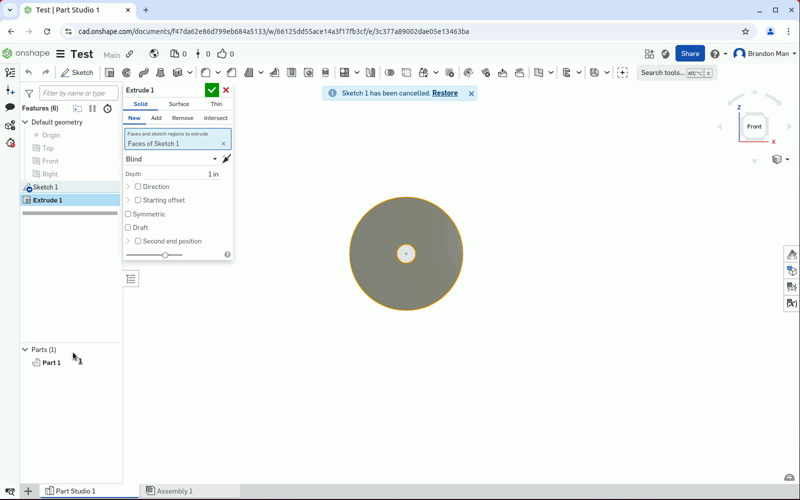
mouse_move(143, 106)
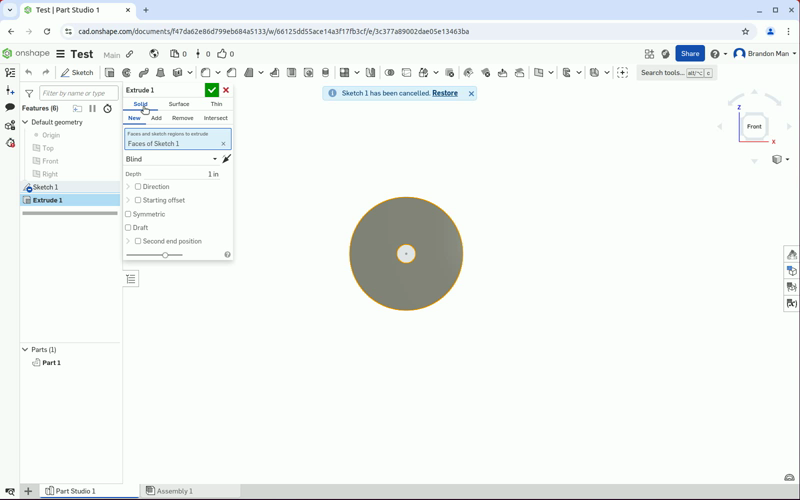
click(143, 106)
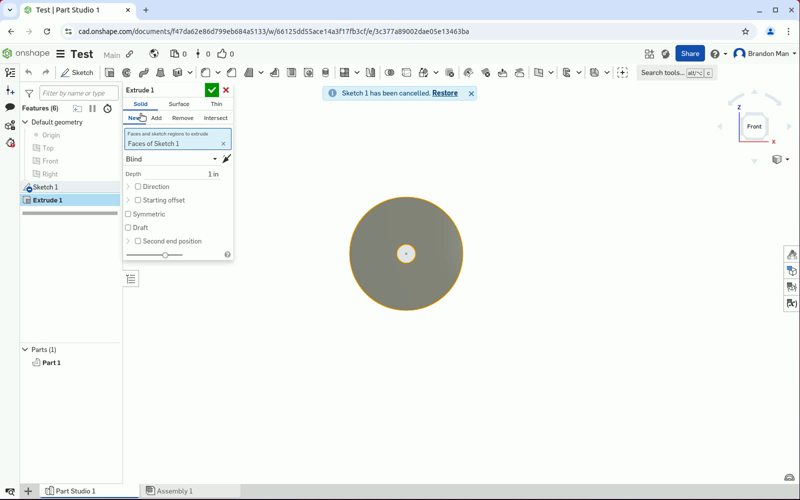
mouse_move(137, 120)
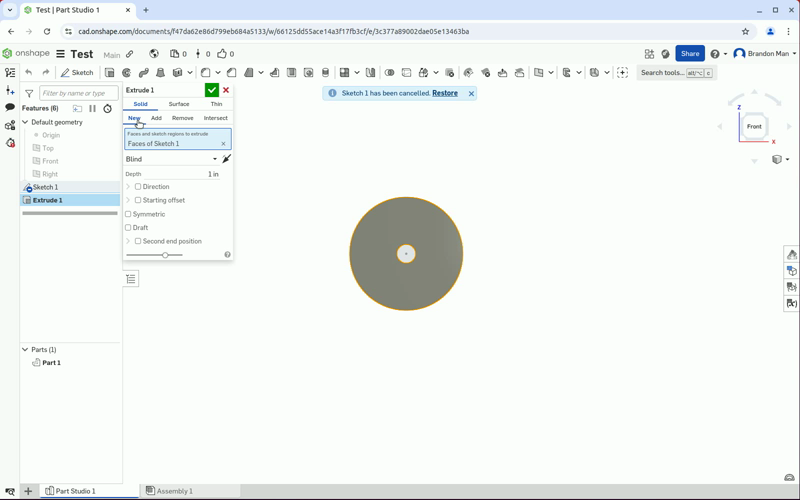
click(137, 120)
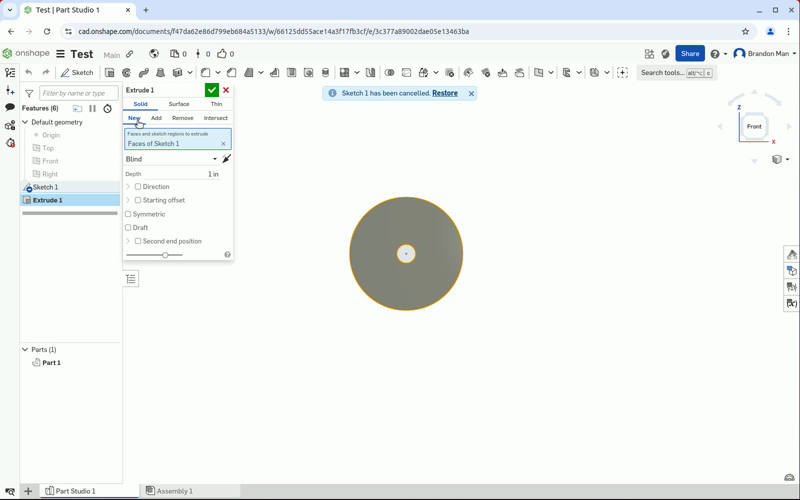
key(tab, 4)
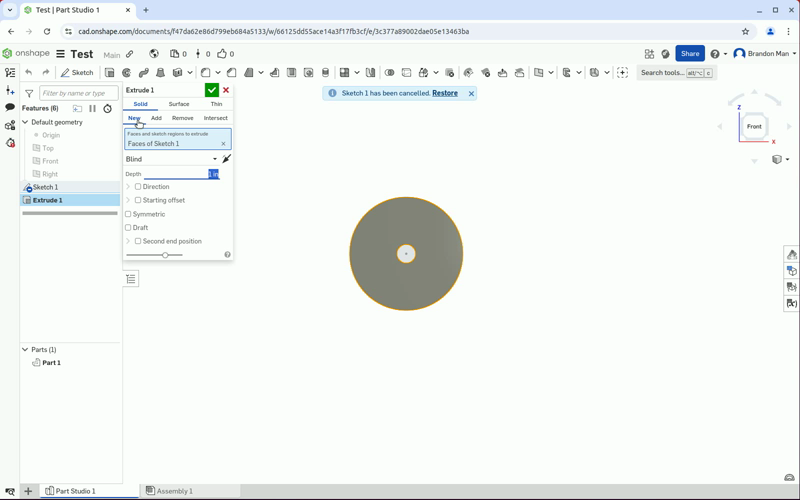
text(3.851)
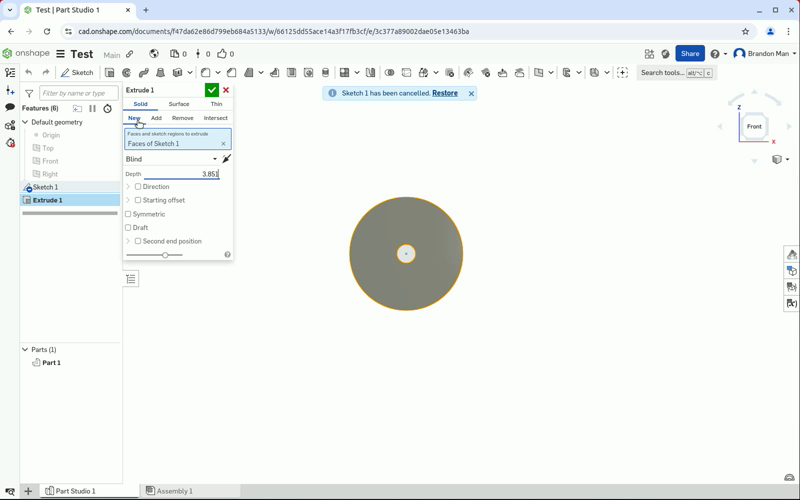
key(enter)
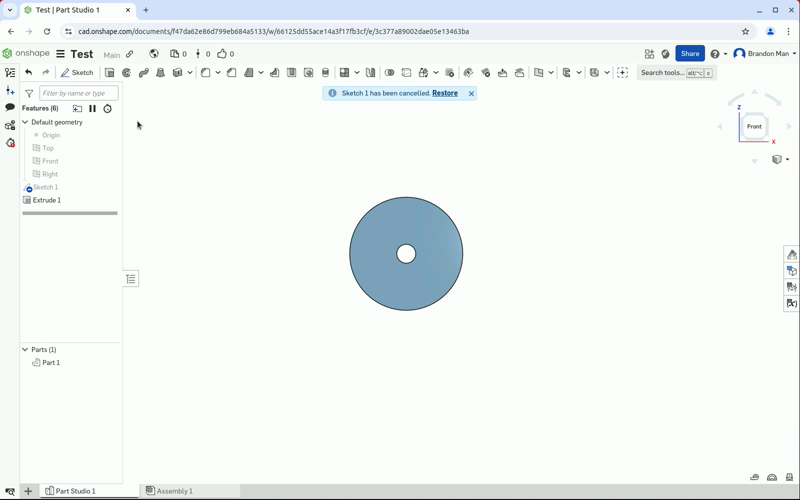
key(shift+h)
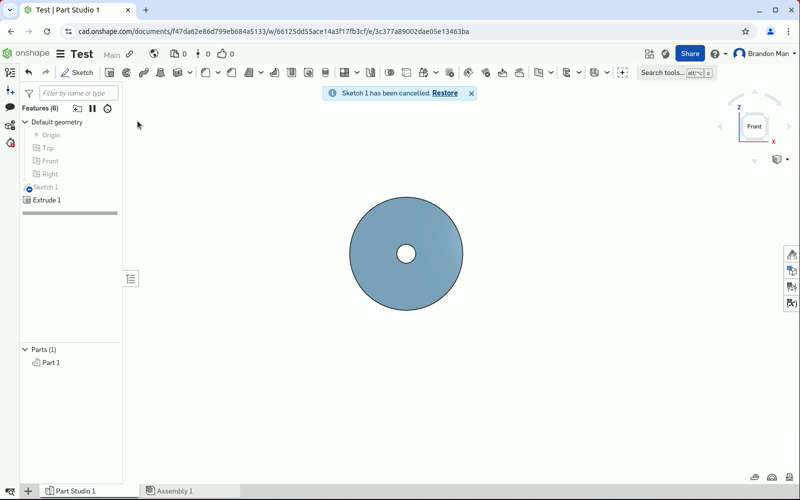
key(shift+h)
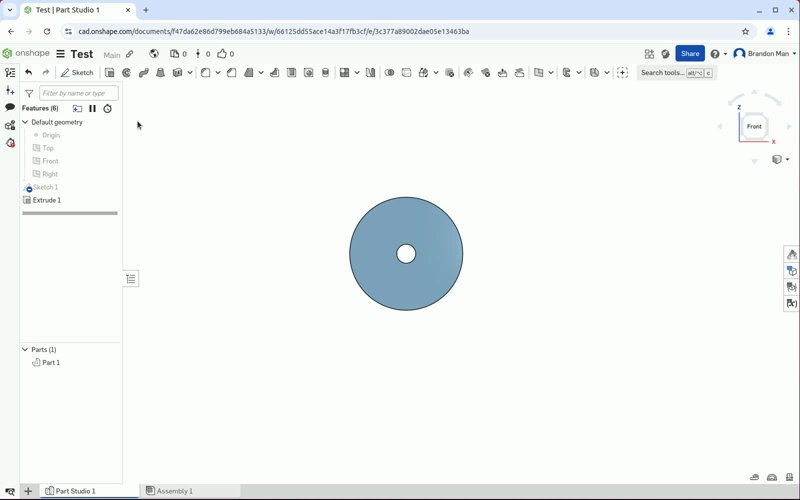
mouse_move(73, 189)
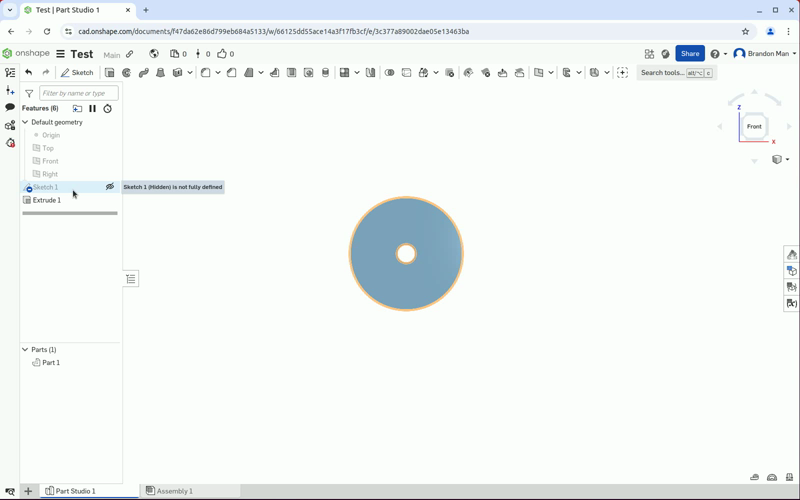
click(73, 189)
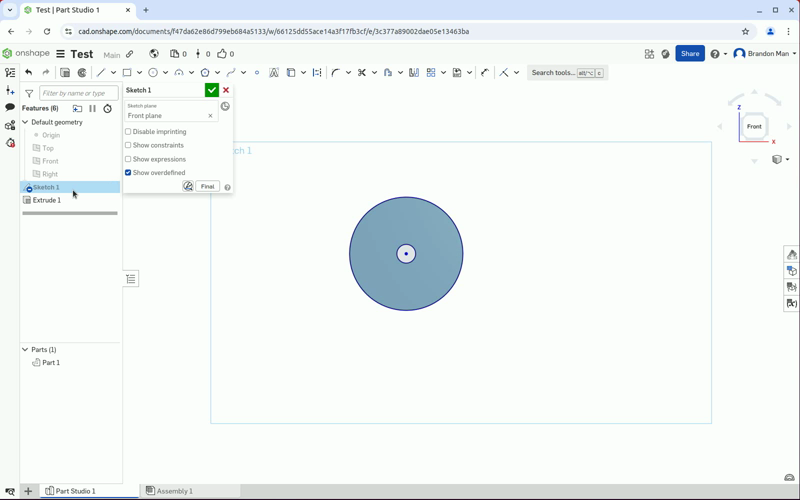
mouse_move(229, 92)
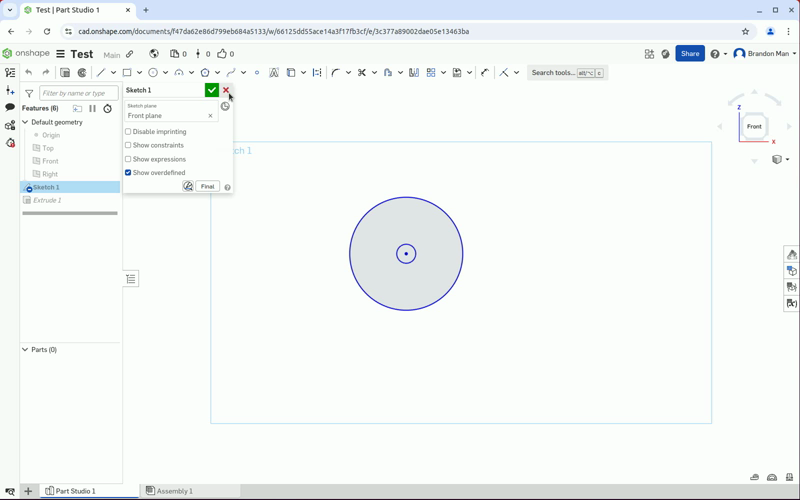
click(229, 92)
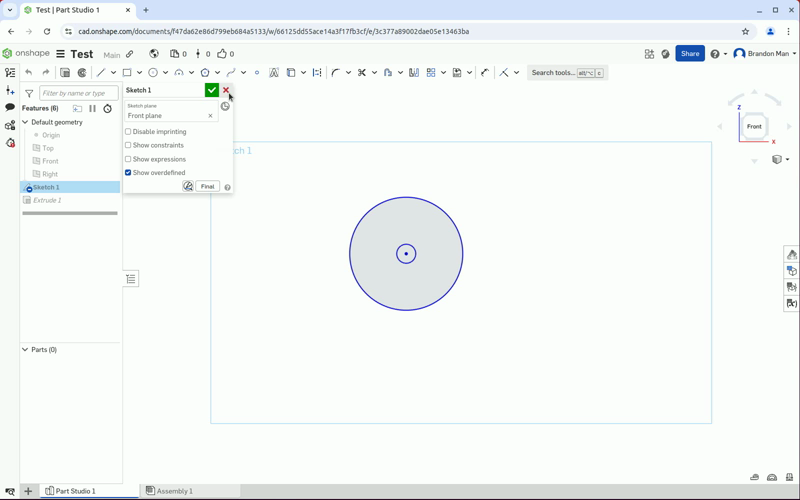
key(shift+s)
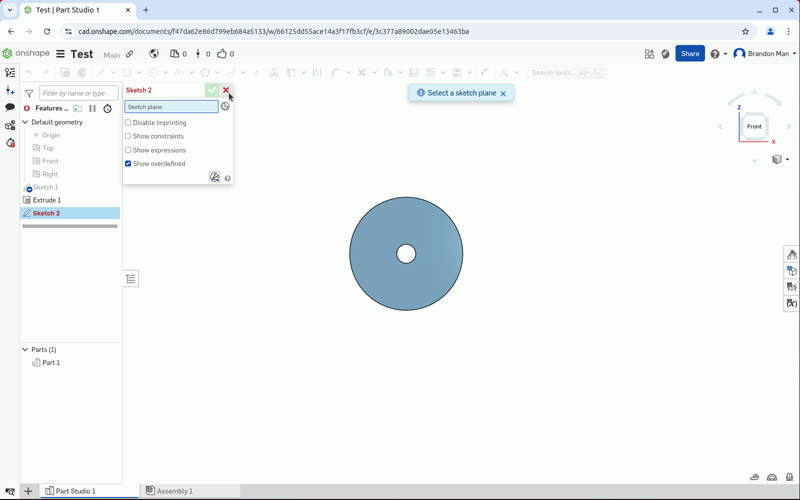
mouse_move(73, 163)
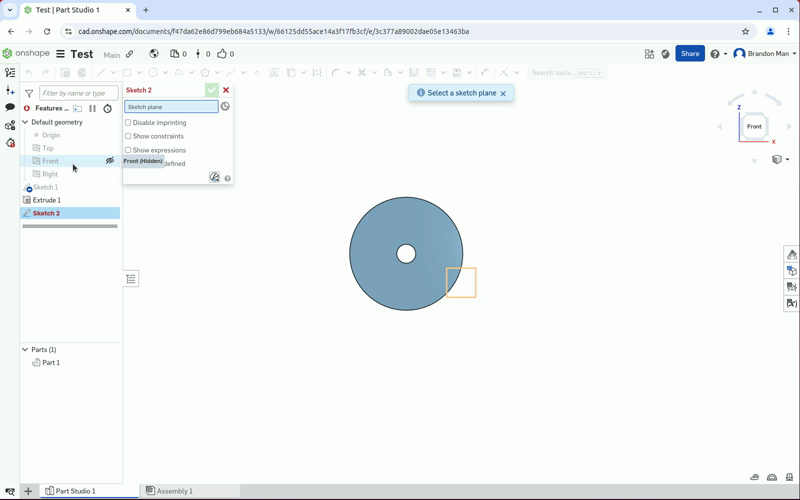
click(73, 163)
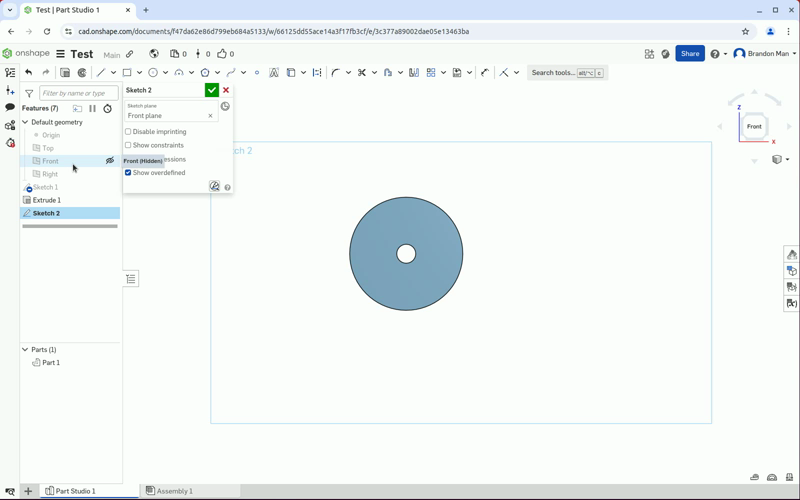
mouse_move(73, 352)
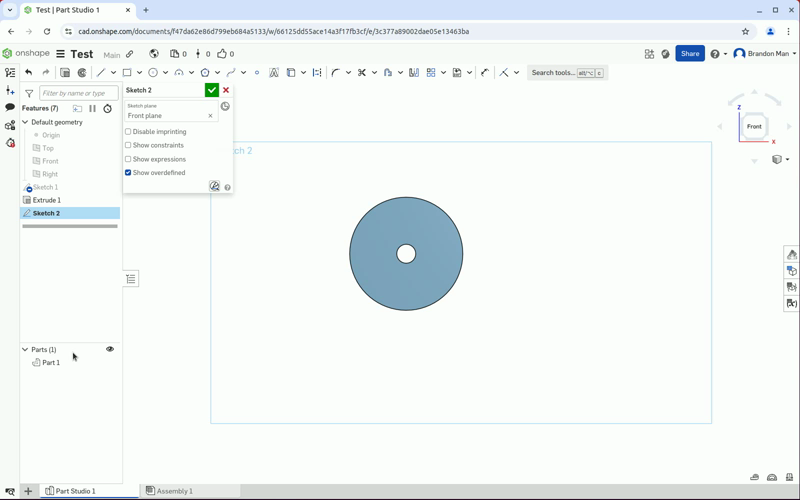
key(y)
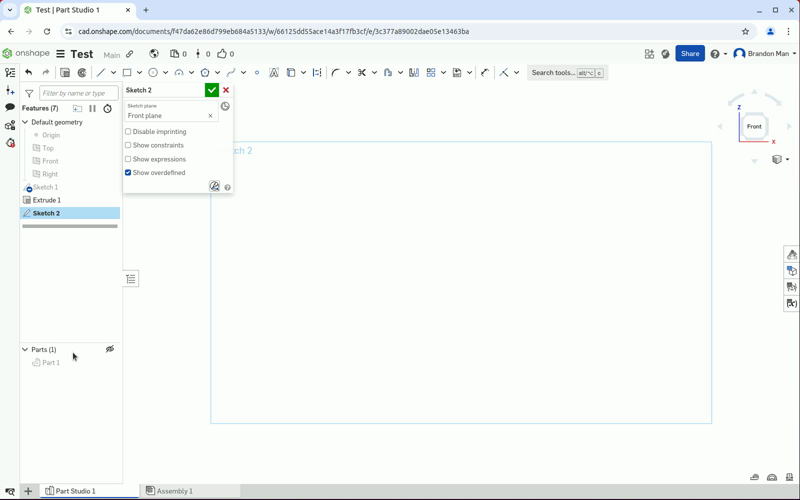
key(c)
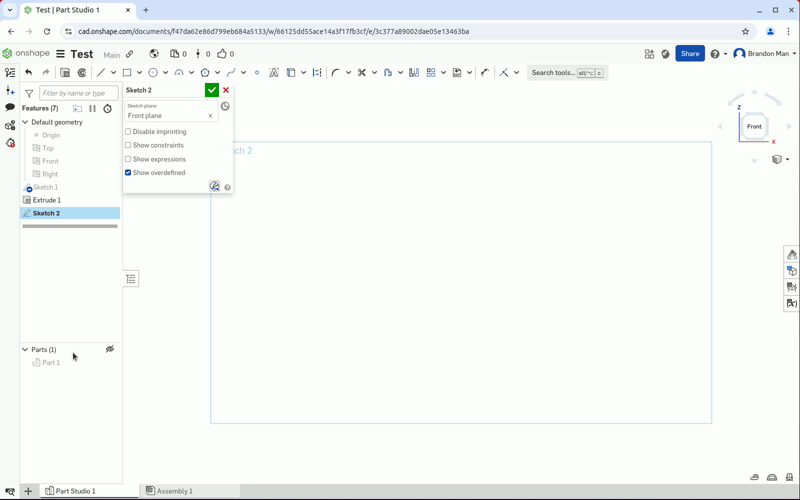
key_down(shift)
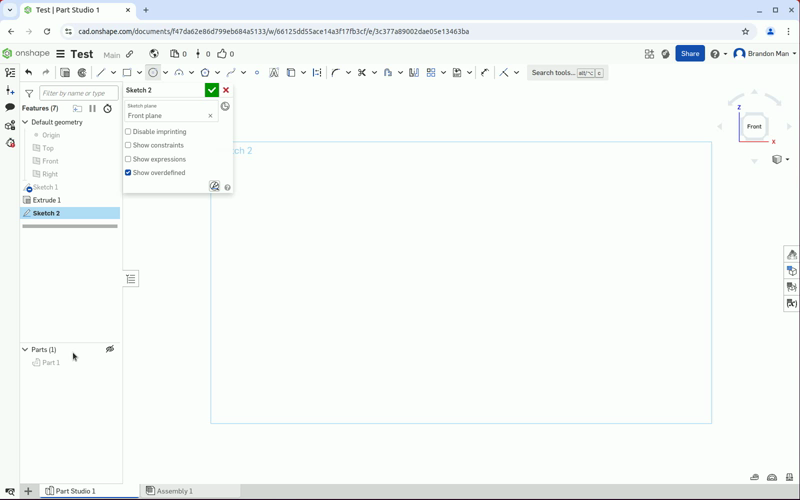
mouse_move(517, 313)
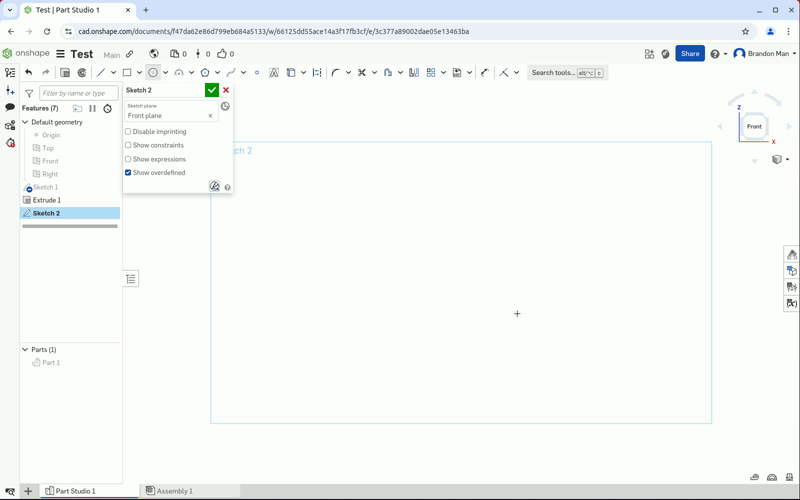
click(517, 313)
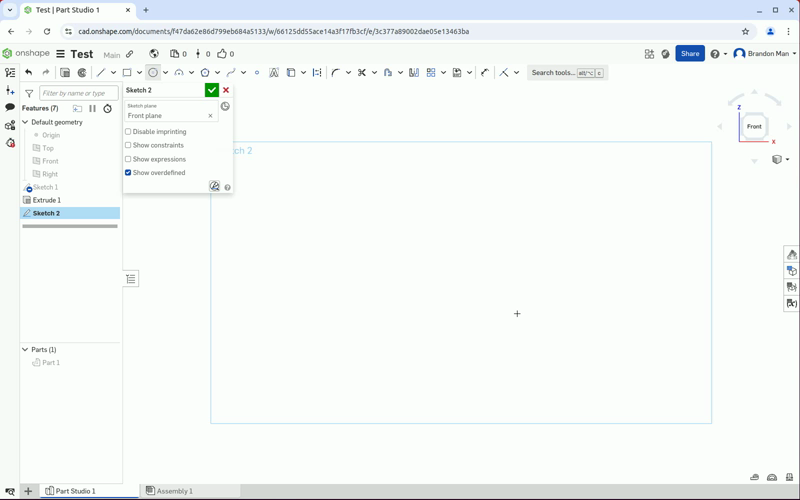
key_up(shift)
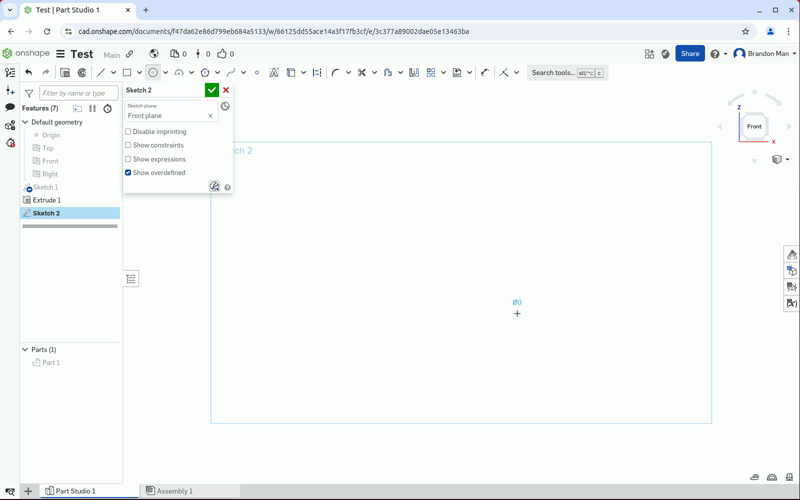
mouse_move(546, 313)
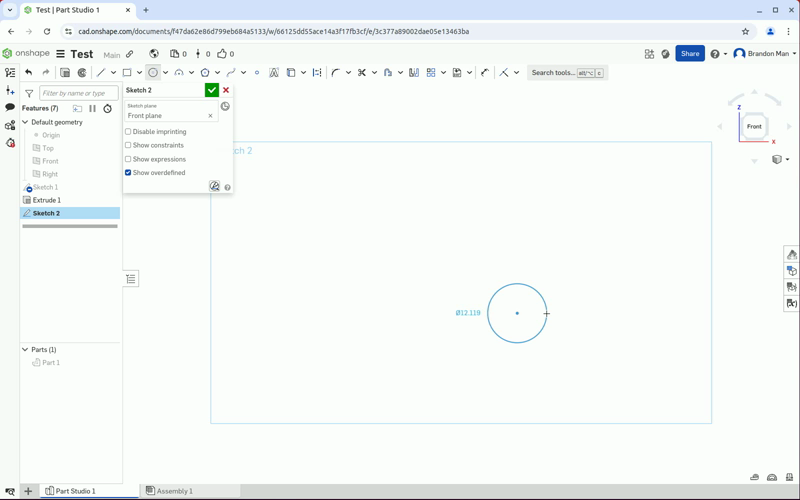
click(546, 313)
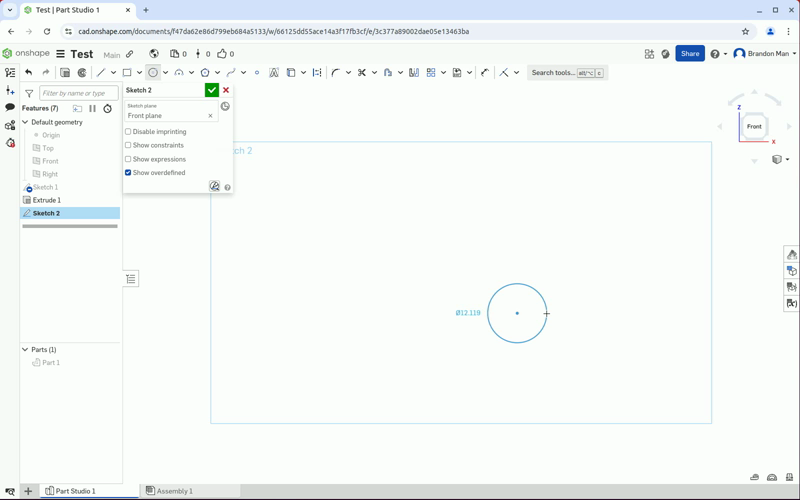
key(esc)
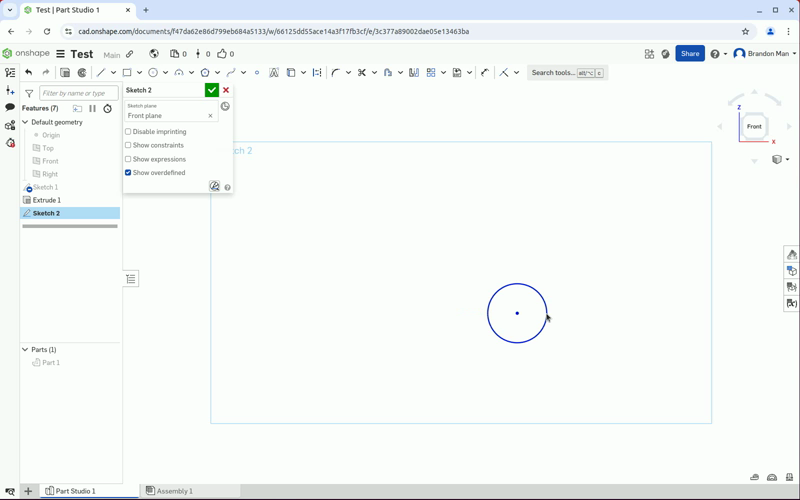
key(c)
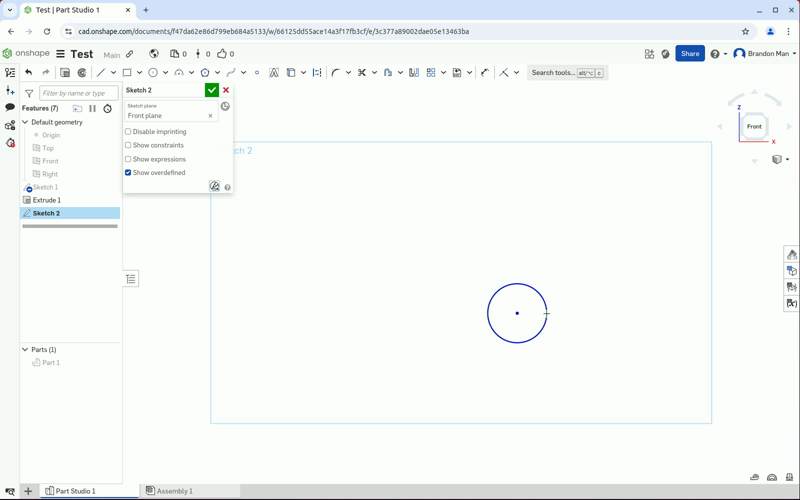
key_down(shift)
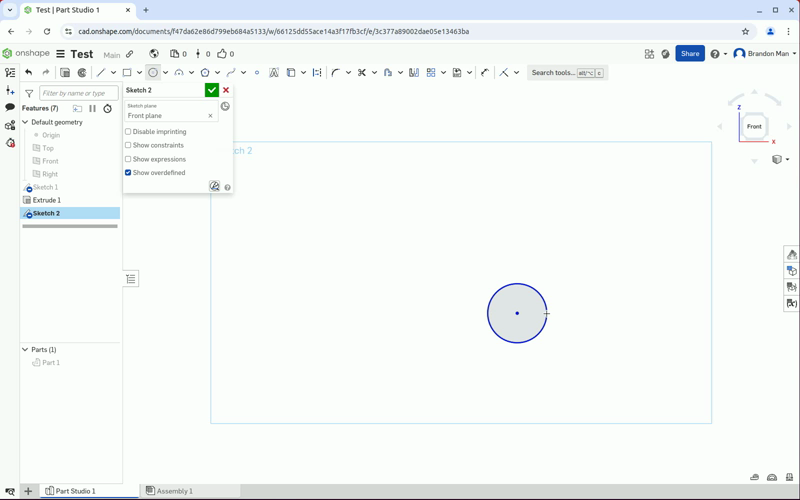
mouse_move(517, 313)
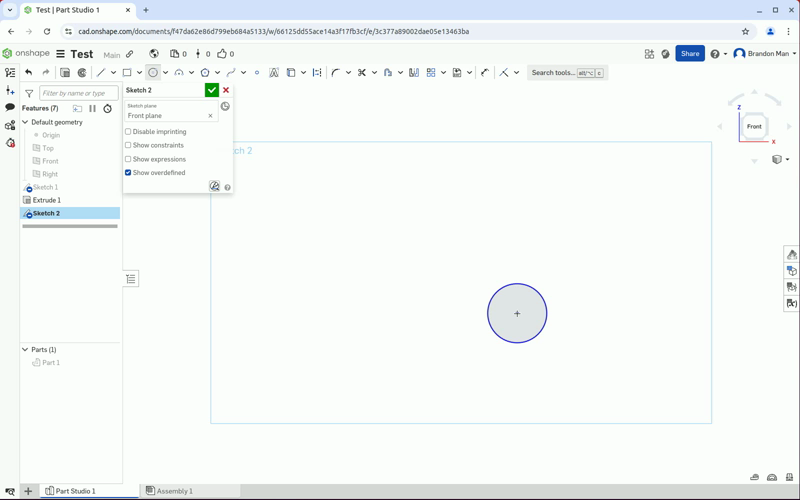
click(517, 313)
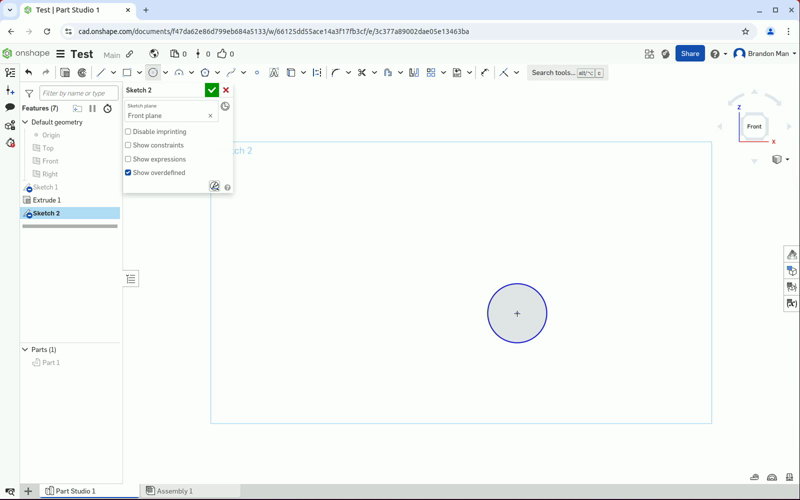
key_up(shift)
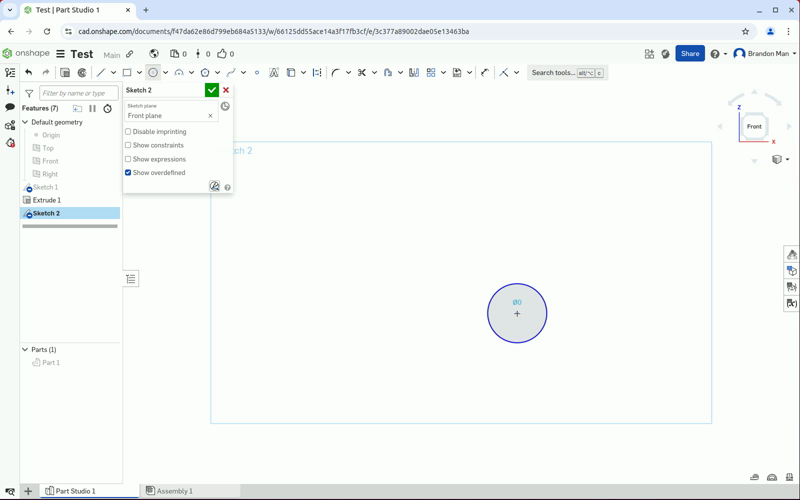
mouse_move(527, 313)
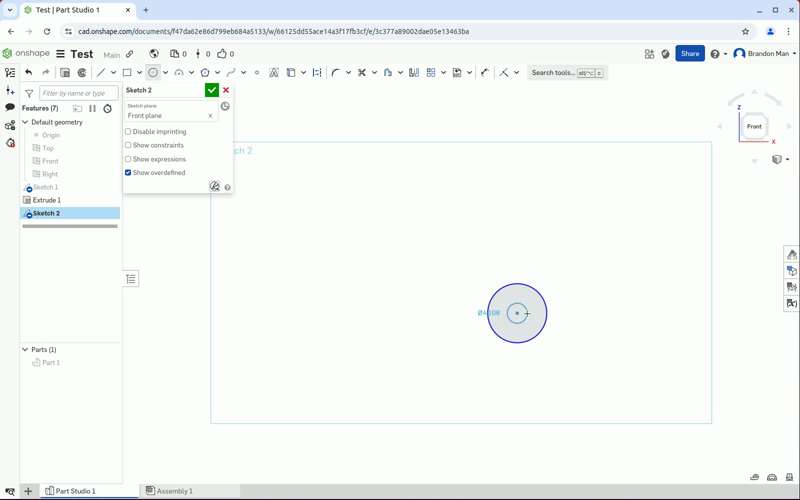
click(527, 313)
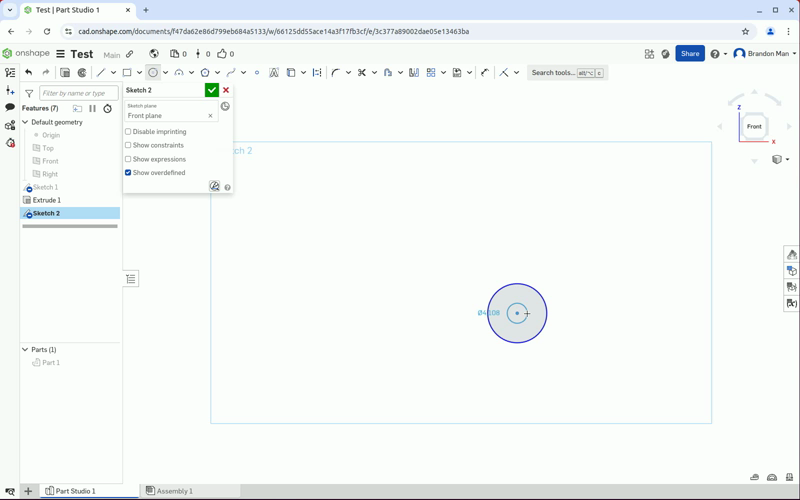
key(esc)
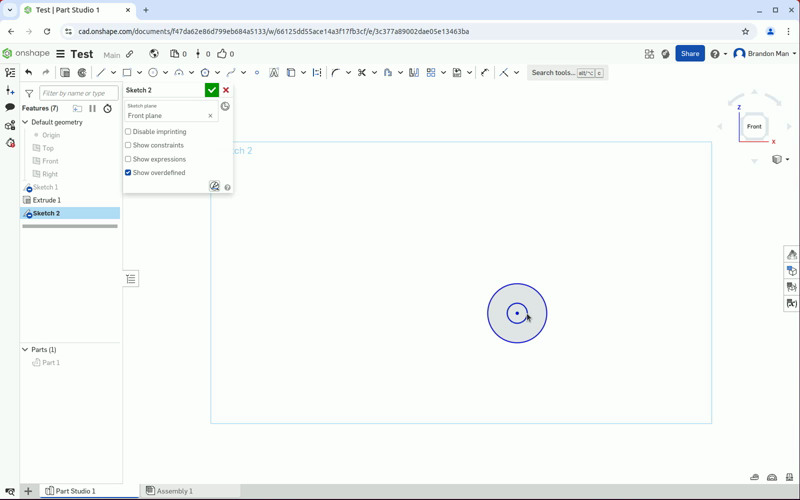
mouse_move(535, 315)
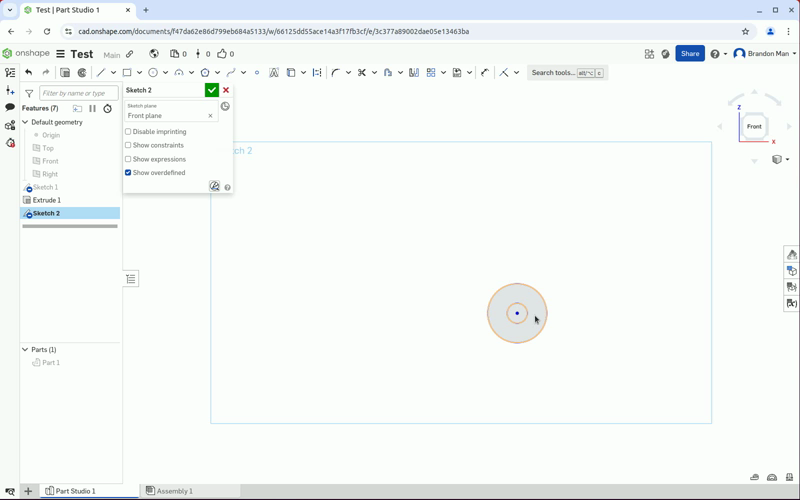
click(535, 315)
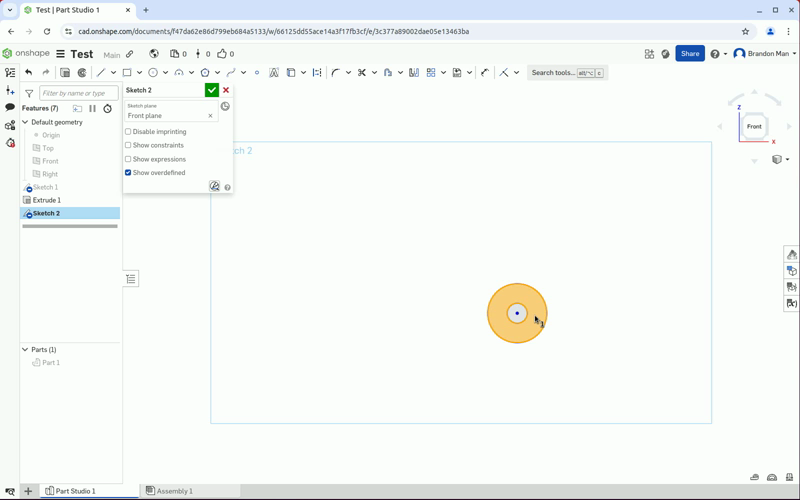
mouse_move(73, 352)
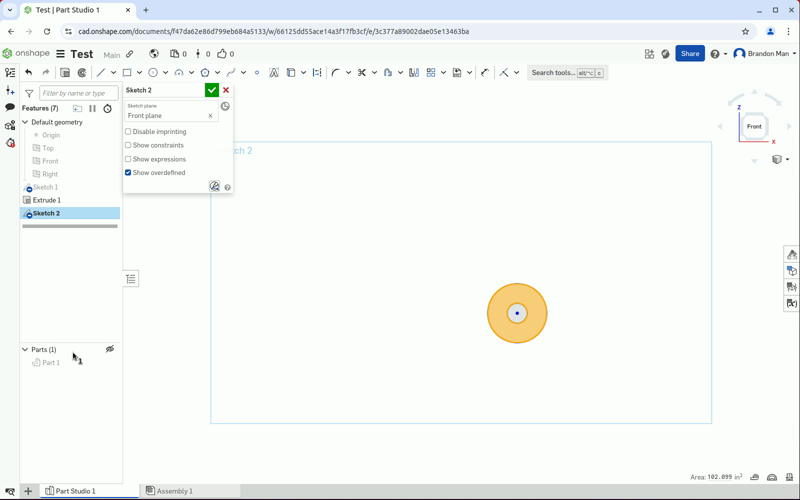
key(shift+y)
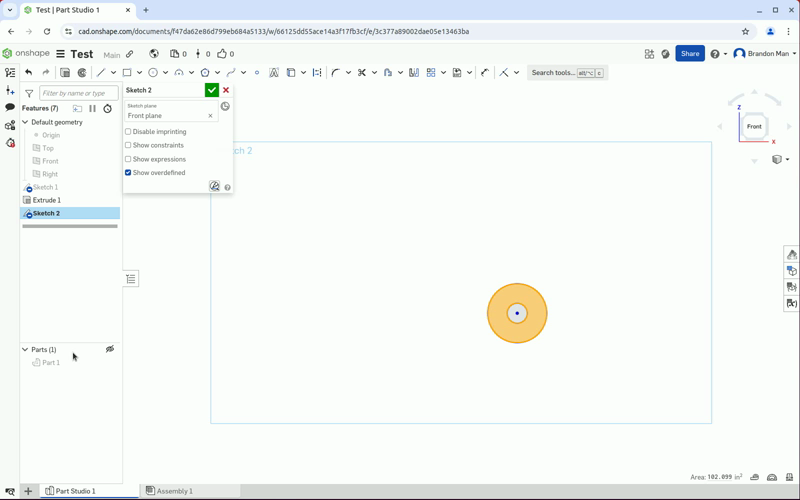
key(shift+e)
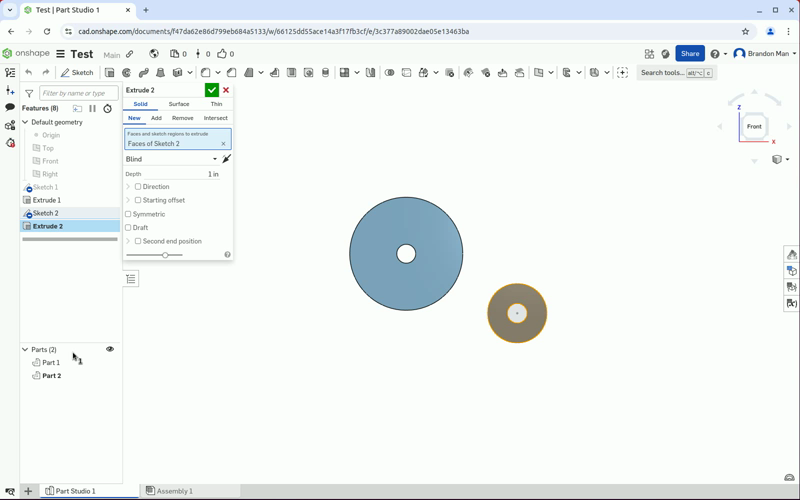
mouse_move(143, 106)
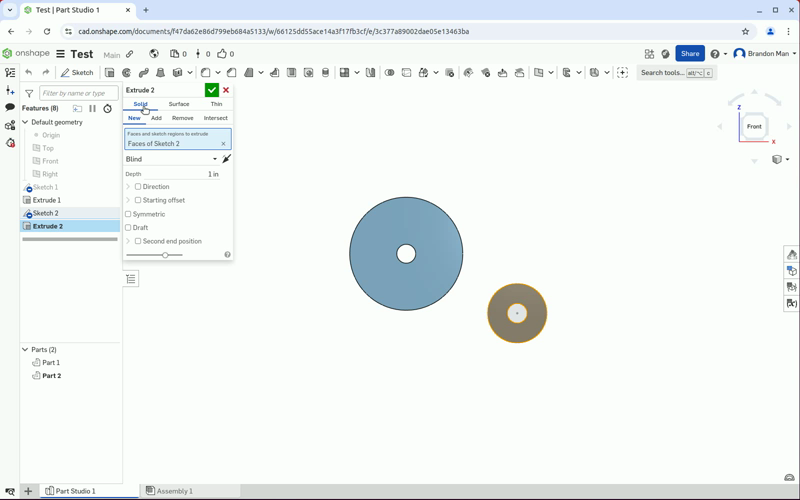
click(143, 106)
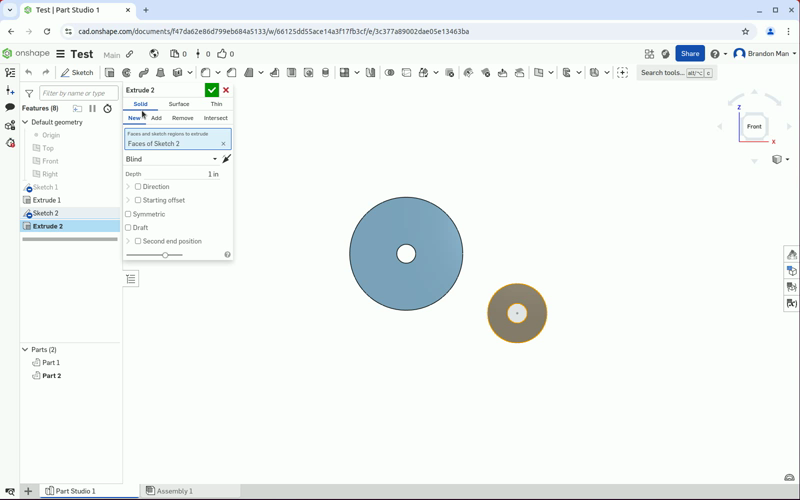
mouse_move(137, 120)
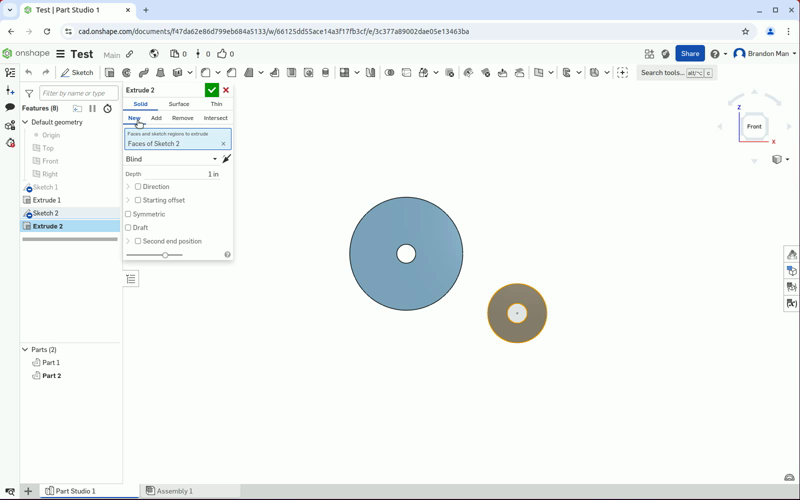
click(137, 120)
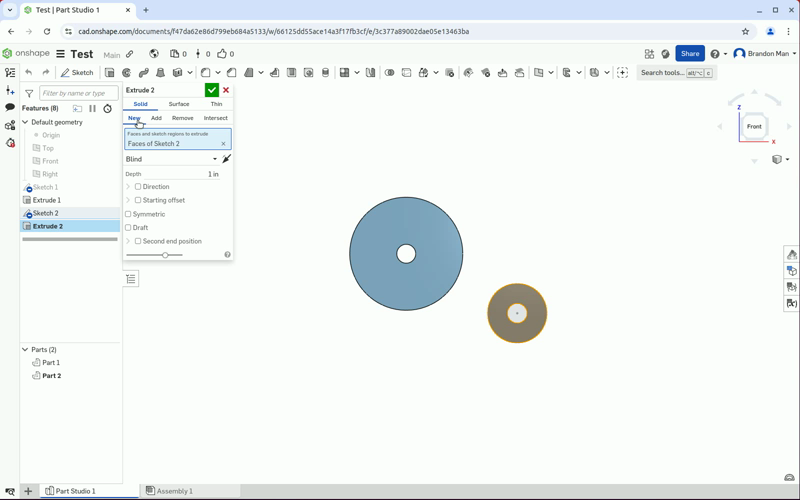
key(tab, 4)
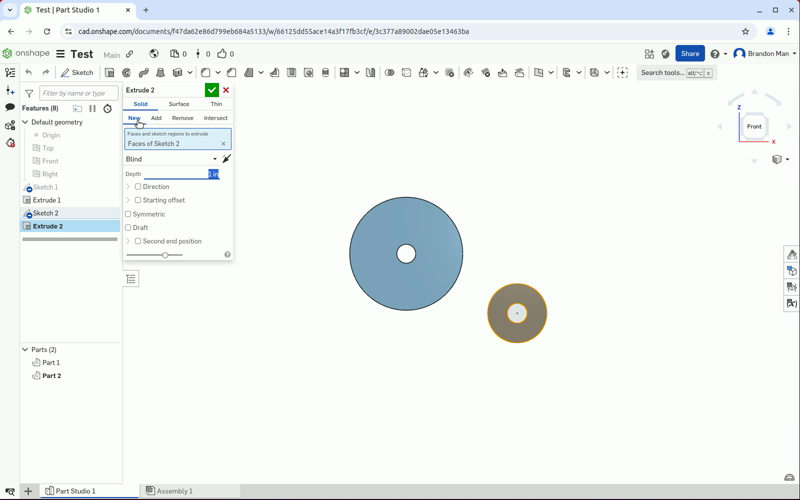
text(1.926)
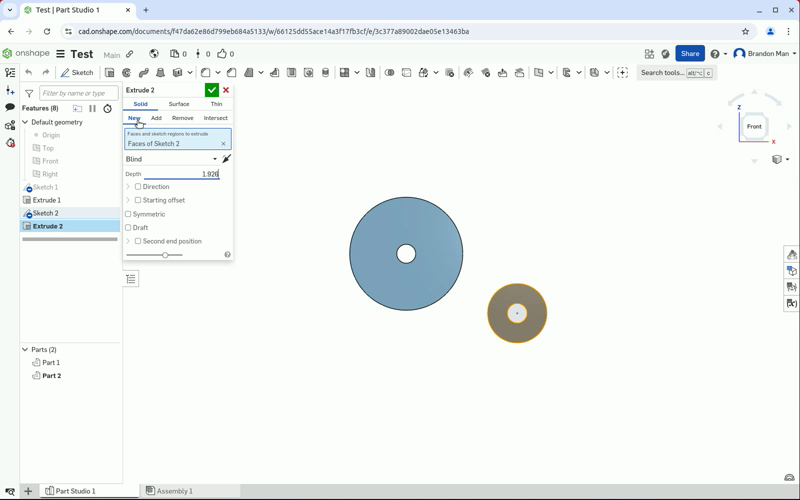
key(enter)
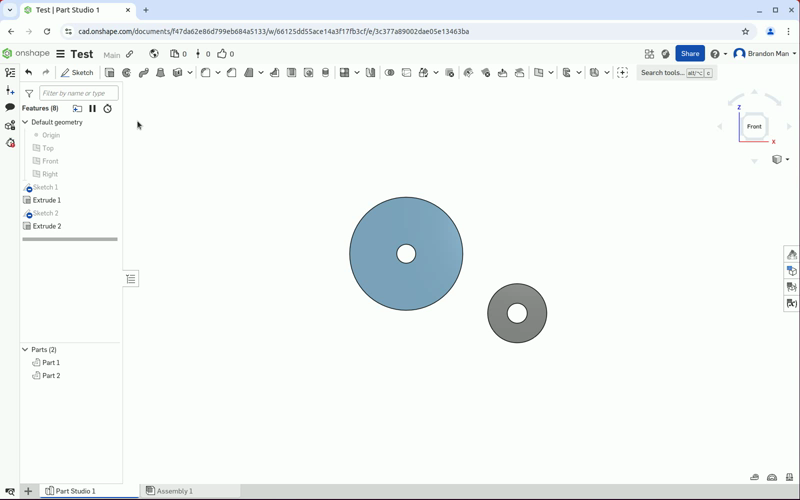
key(shift+h)
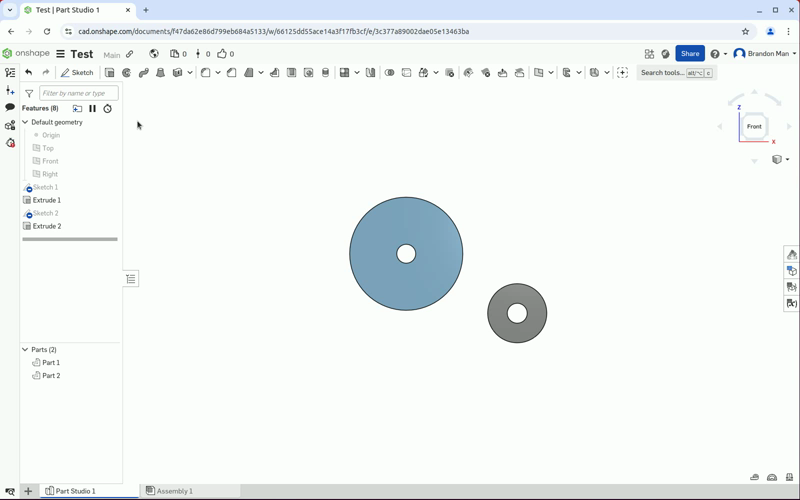
key(shift+h)
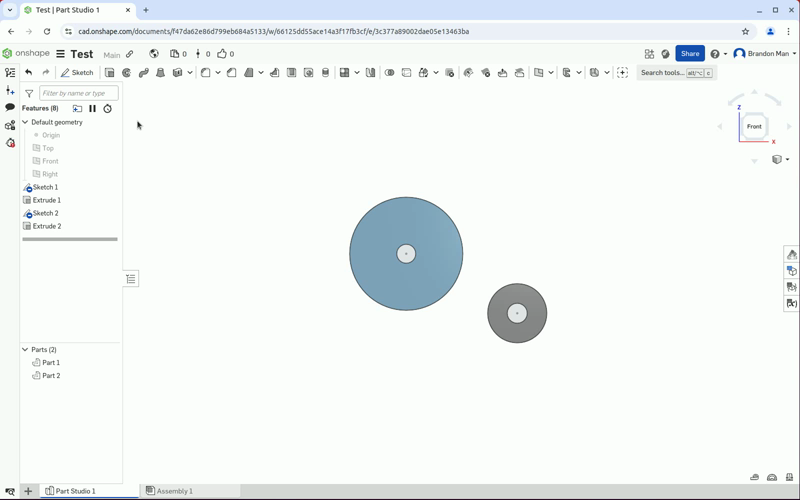
key(shift+7)
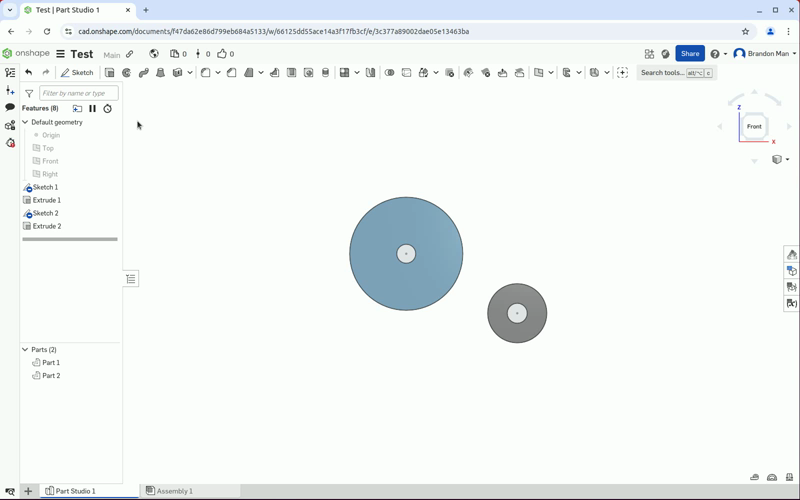
key(left, 2)
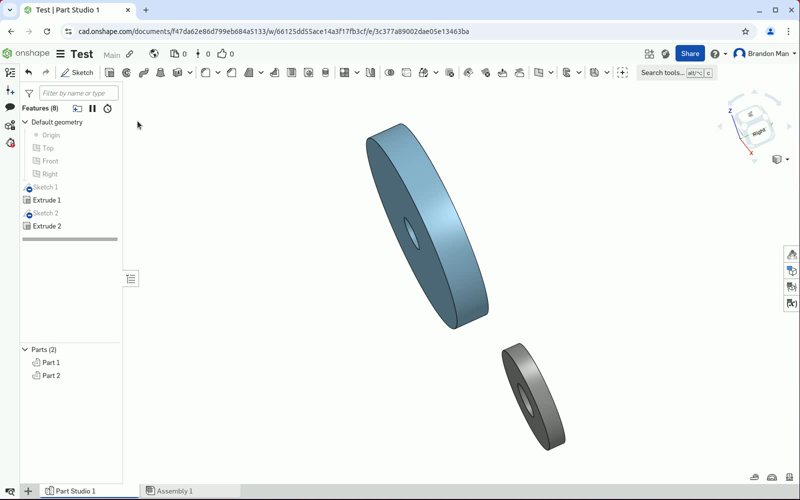
key(down, 2)
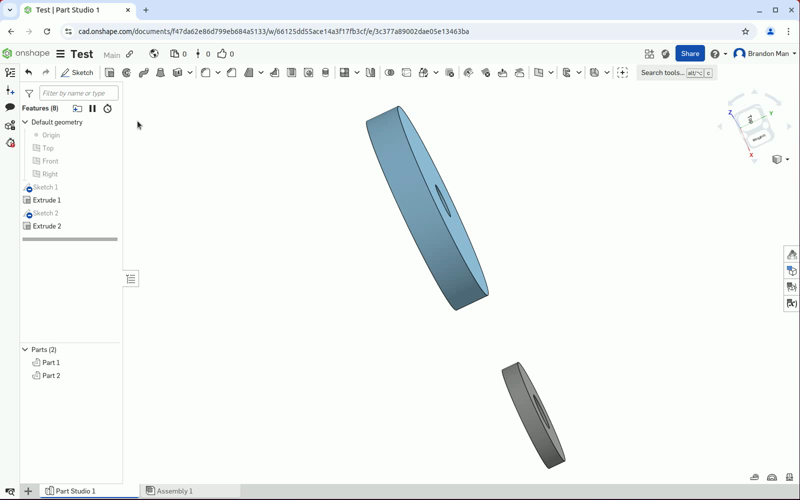
key(up, 2)
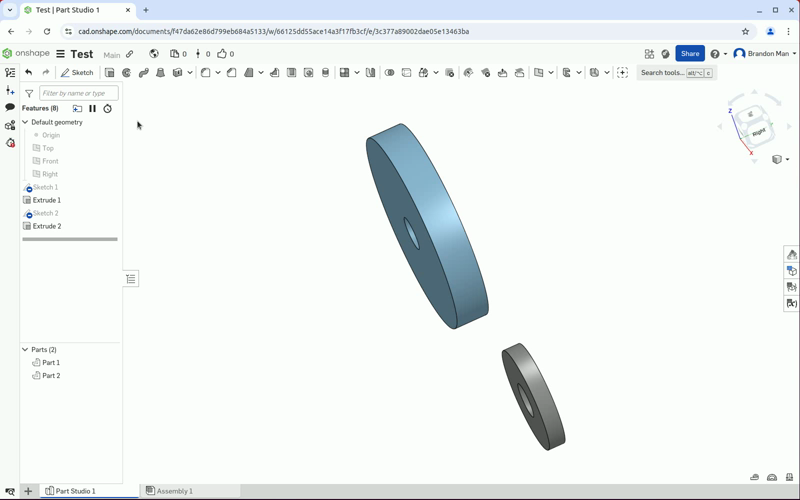
key(right, 2)
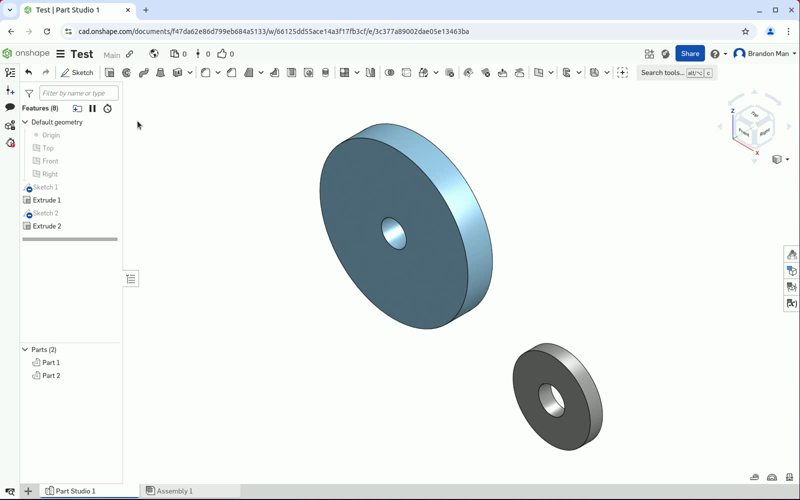
mouse_move(73, 189)
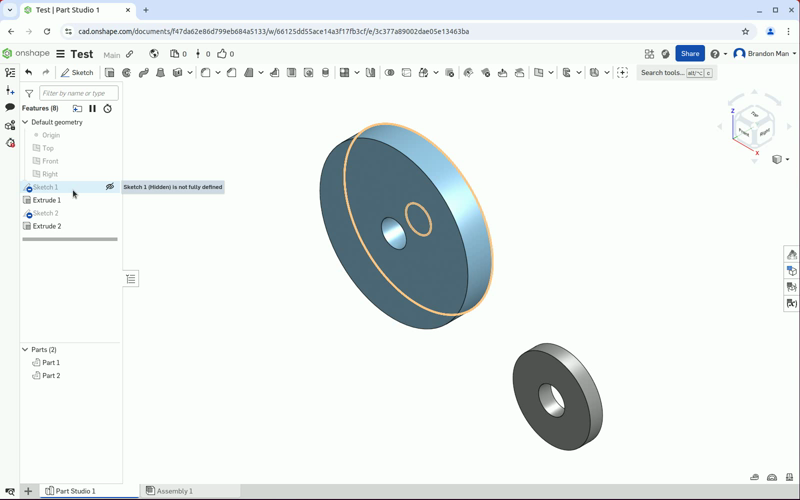
click(73, 189)